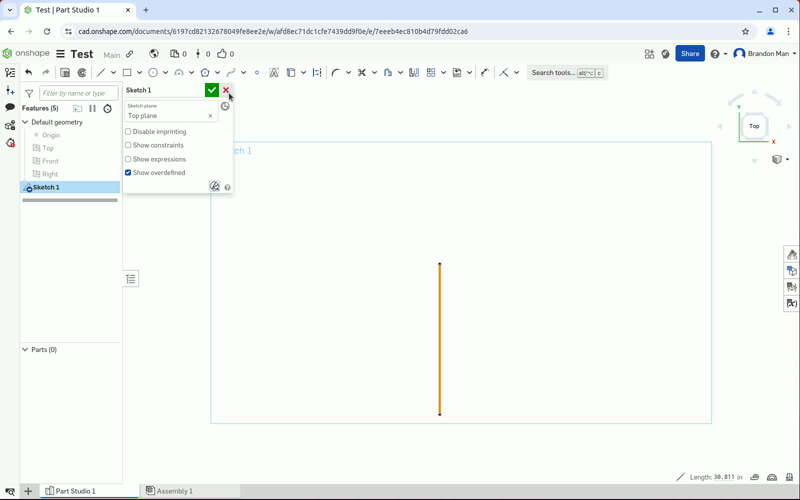
key(shift+h)
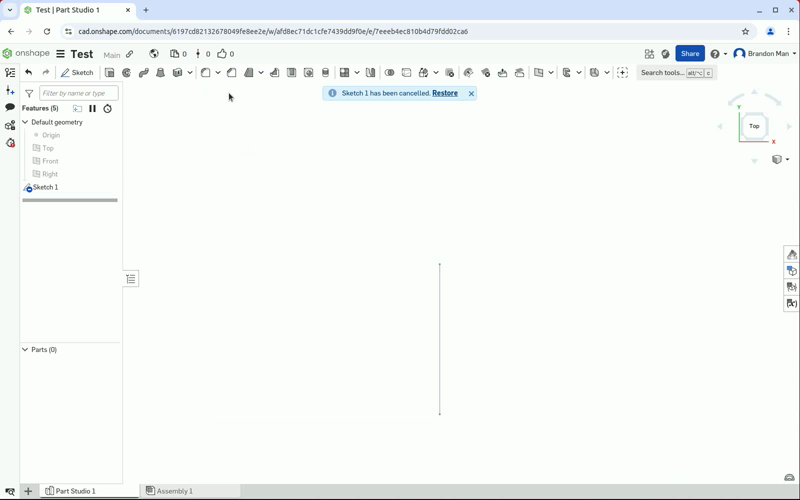
key(shift+s)
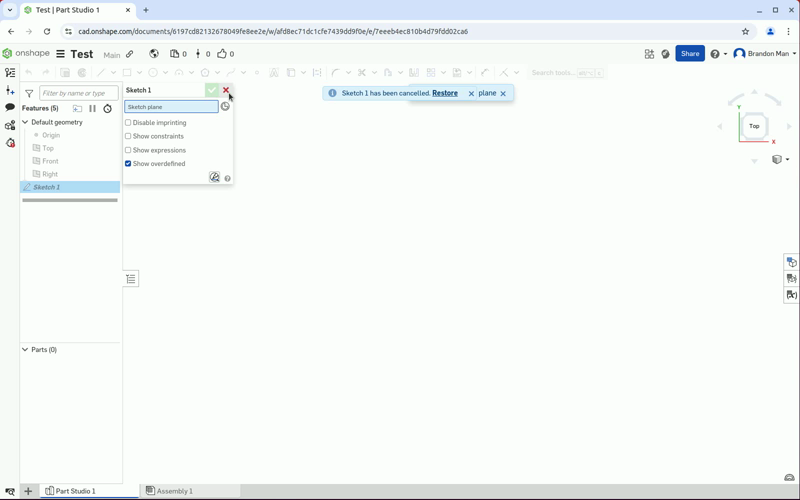
mouse_move(73, 150)
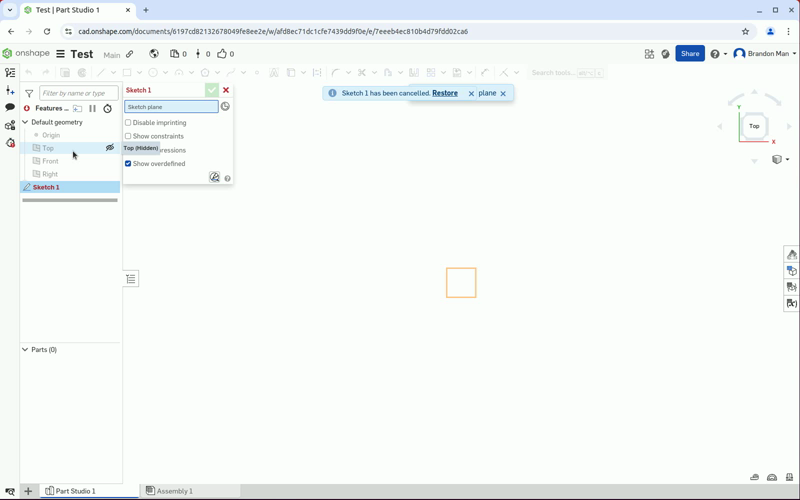
click(73, 150)
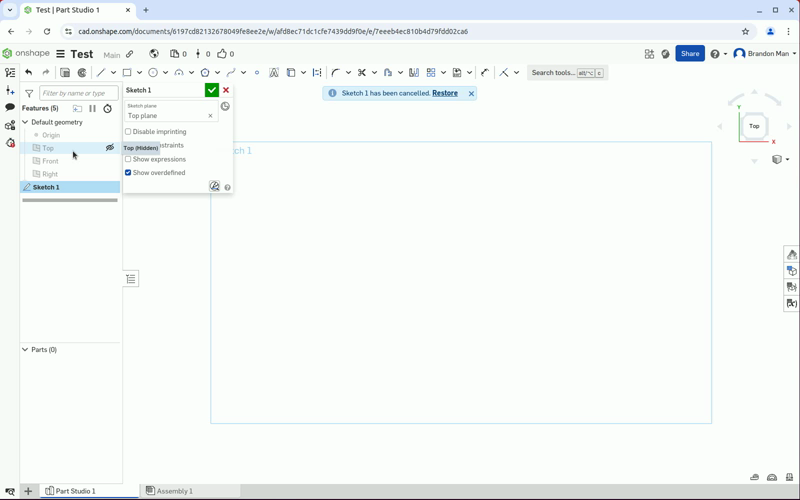
mouse_move(73, 352)
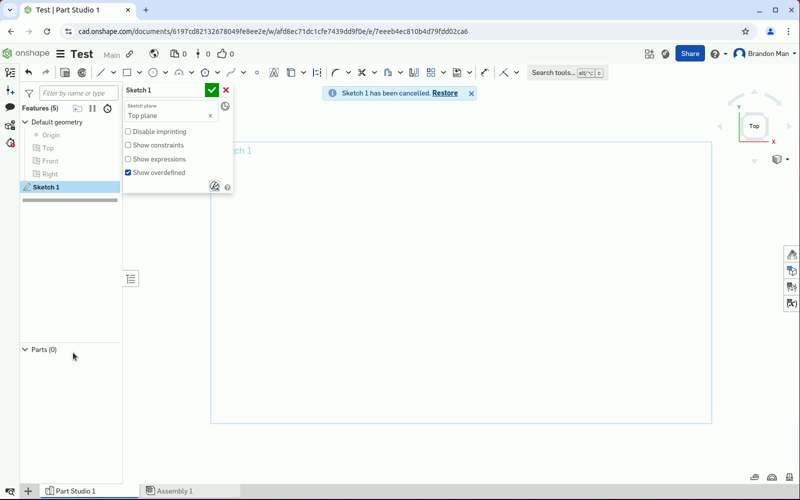
key(y)
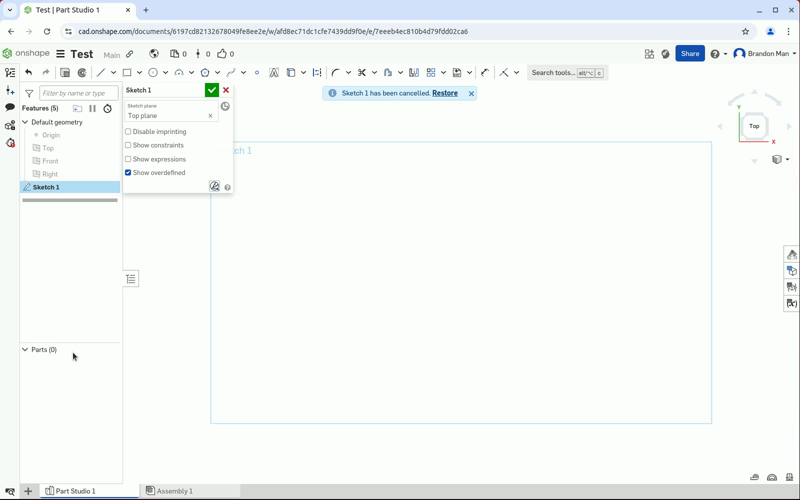
key(c)
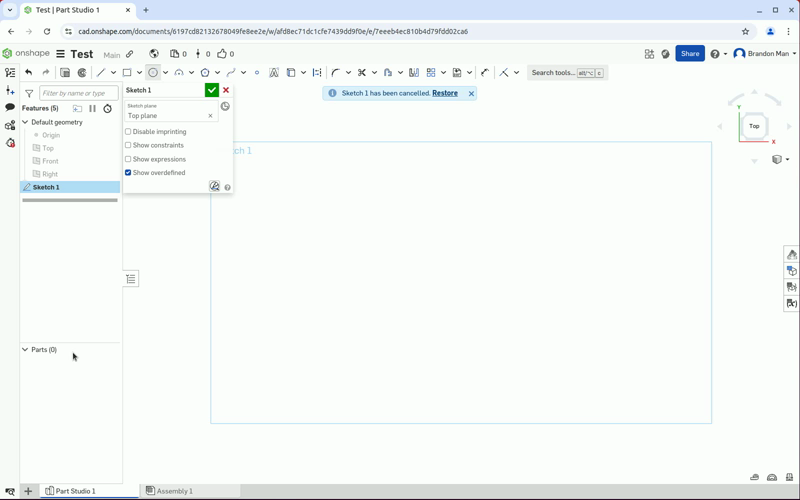
key_down(shift)
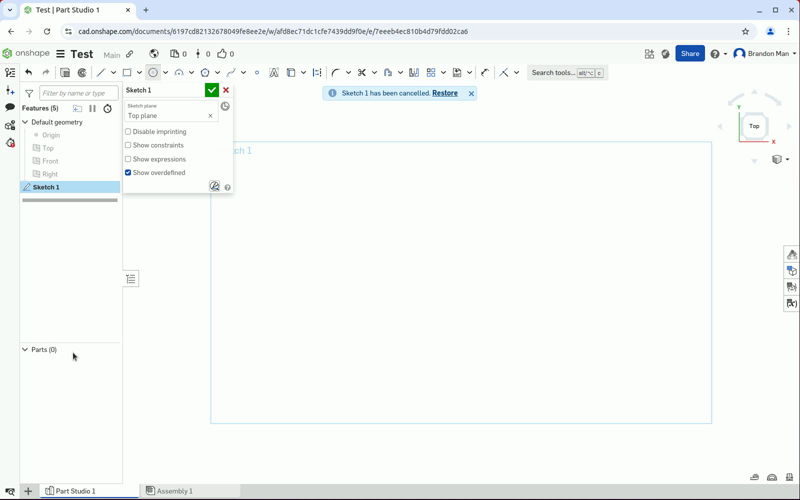
mouse_move(461, 282)
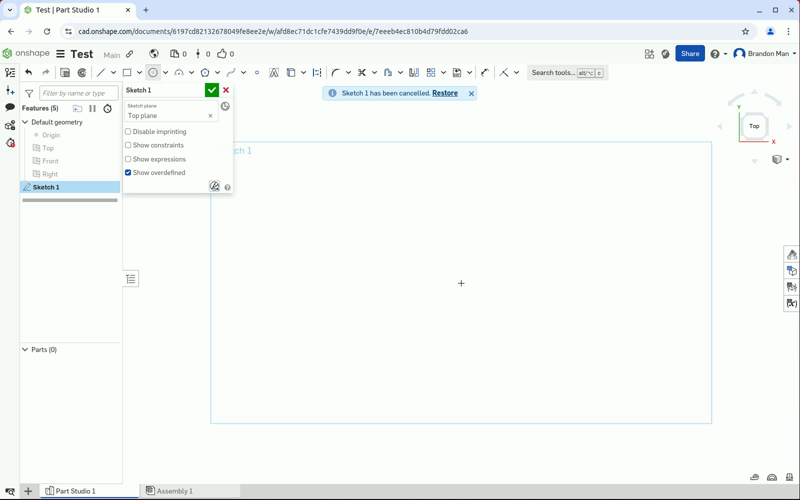
click(461, 282)
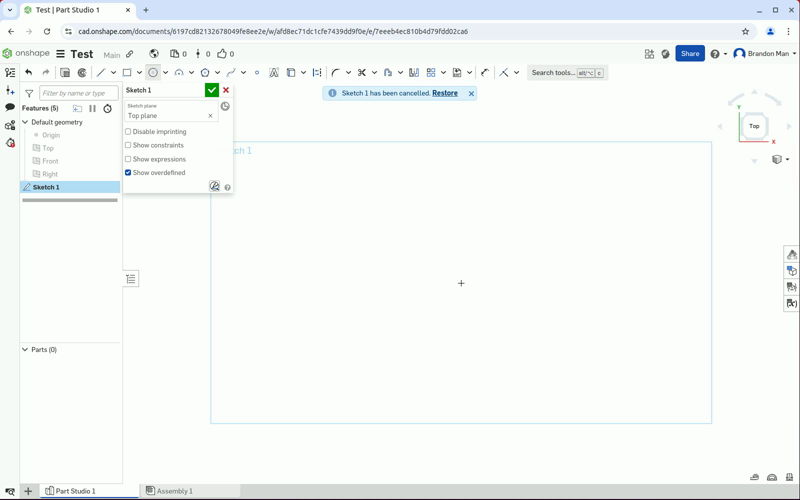
key_up(shift)
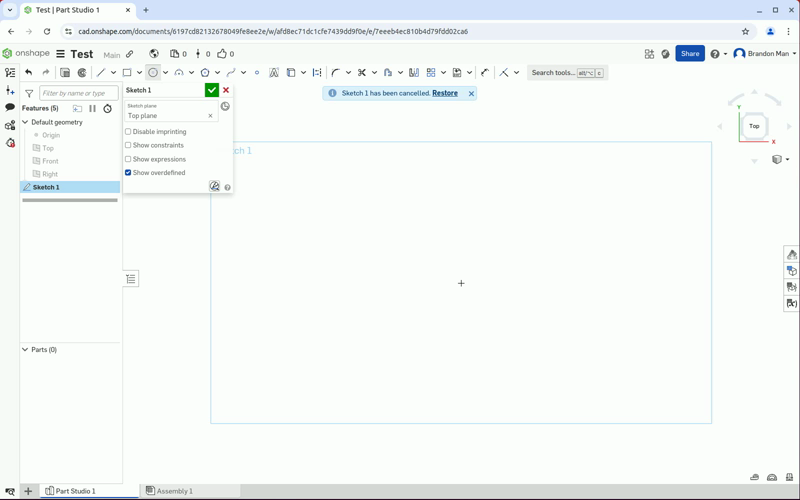
mouse_move(463, 282)
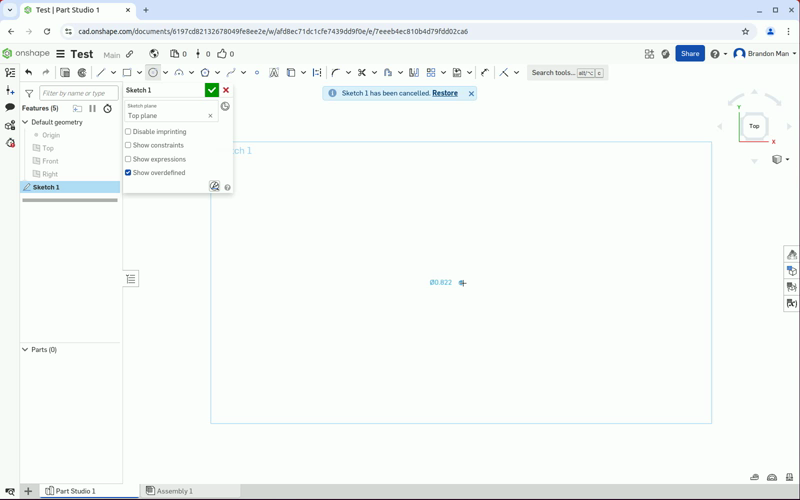
scroll(6)
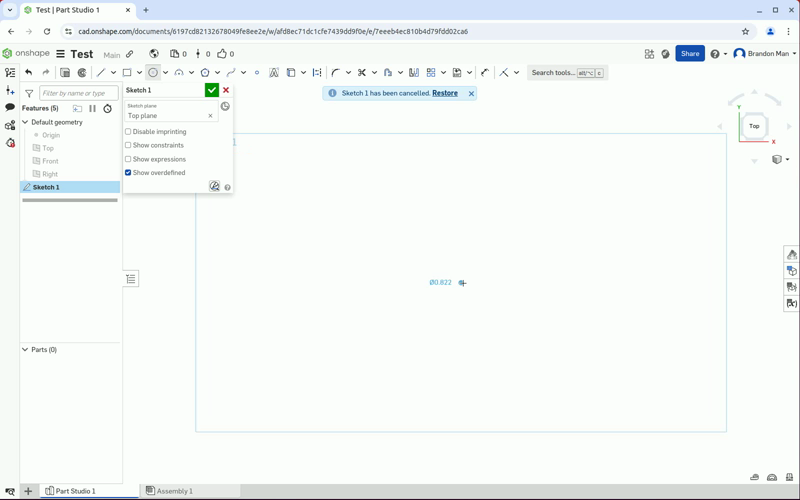
scroll(6)
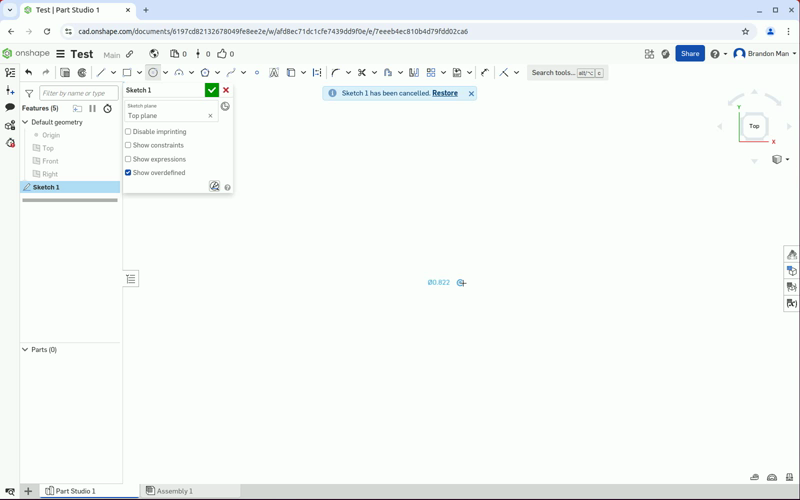
scroll(6)
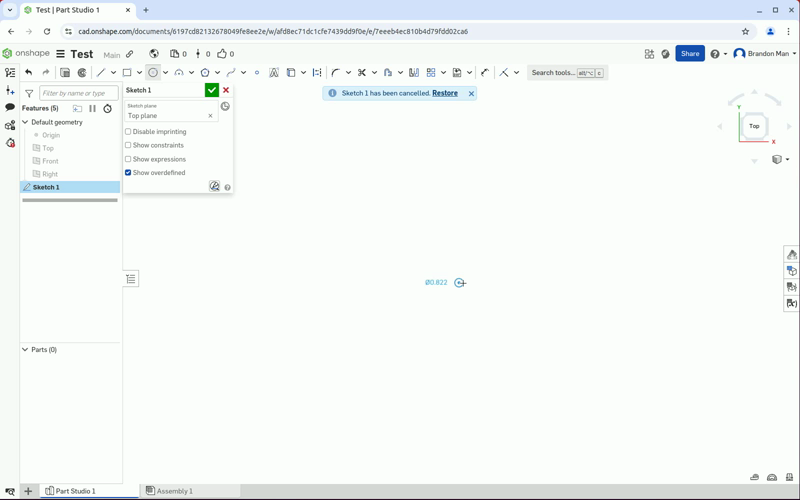
scroll(6)
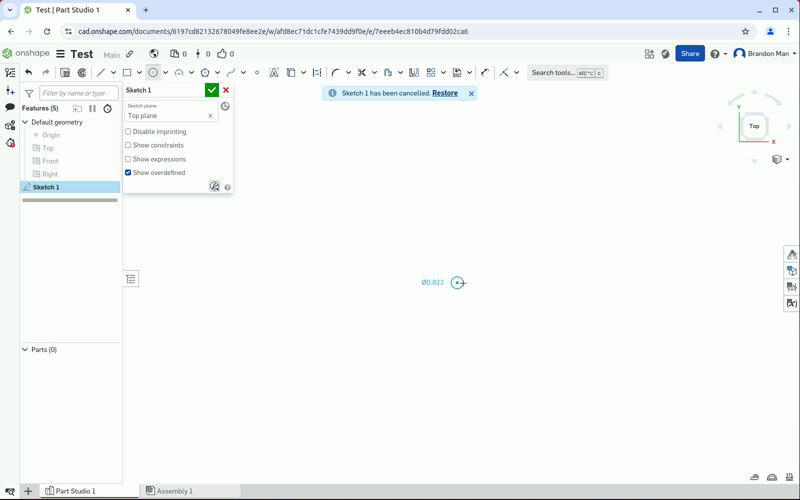
scroll(6)
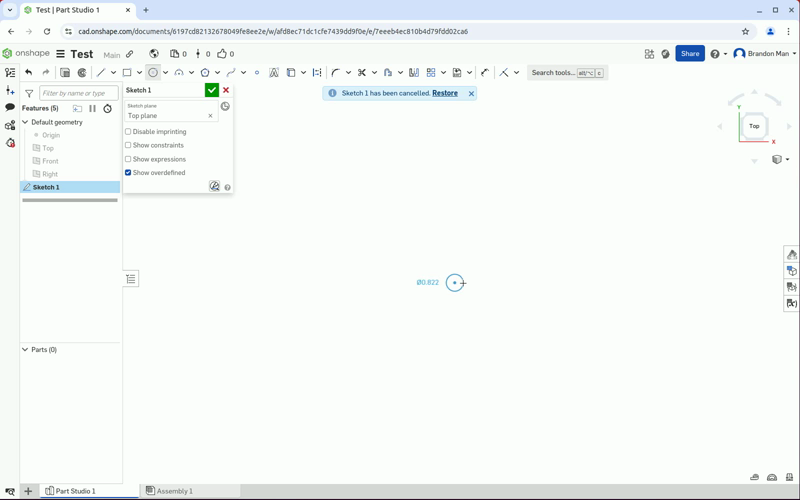
scroll(6)
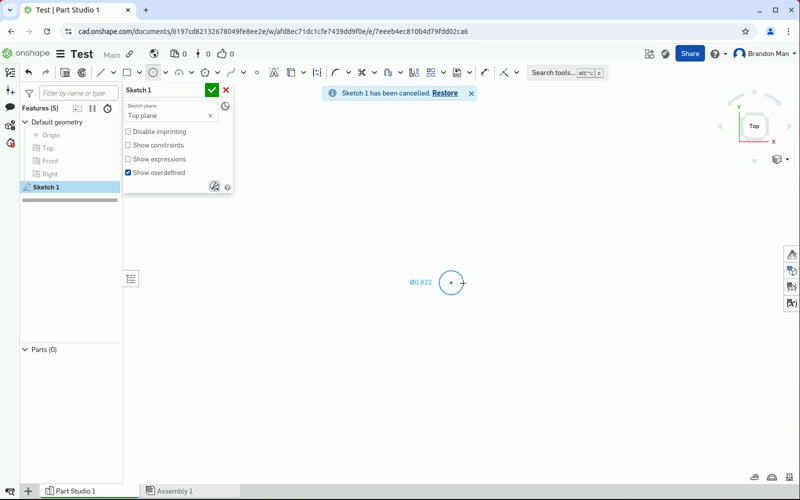
scroll(6)
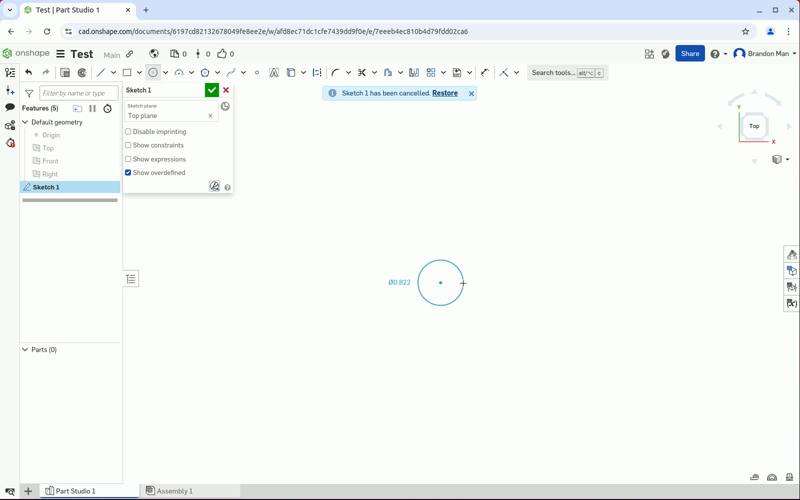
click(463, 282)
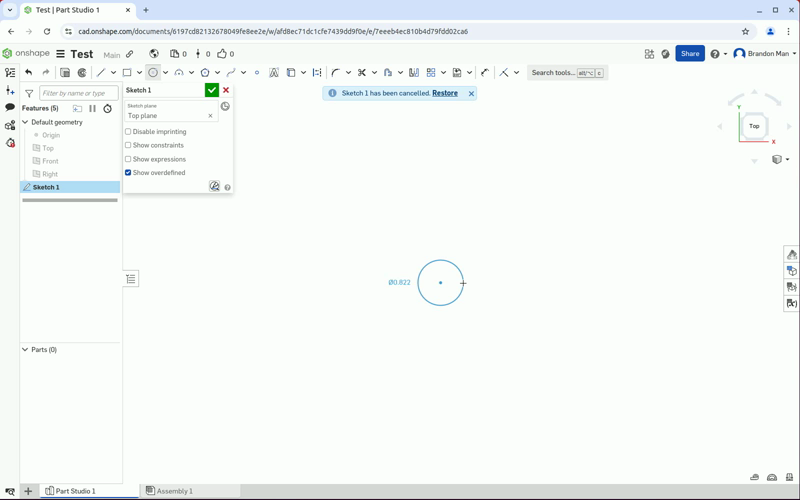
scroll(-6)
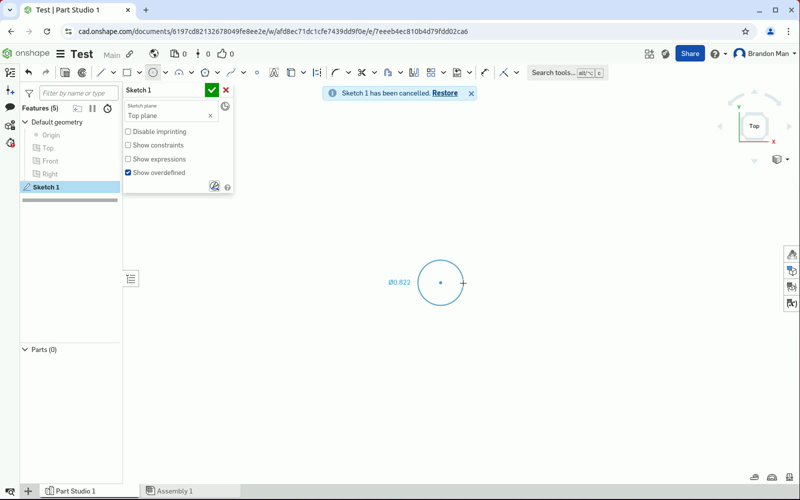
scroll(-6)
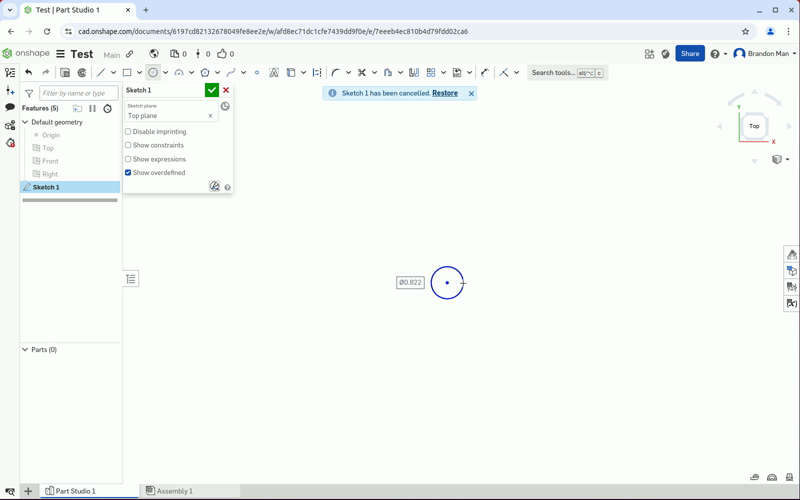
scroll(-6)
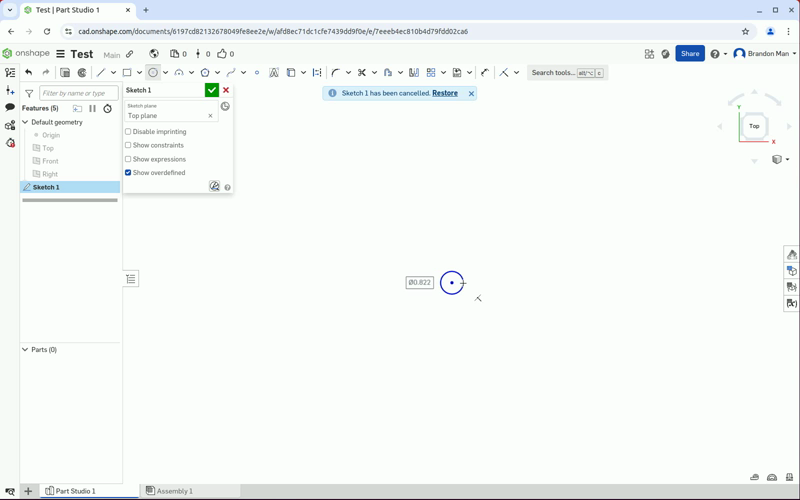
scroll(-6)
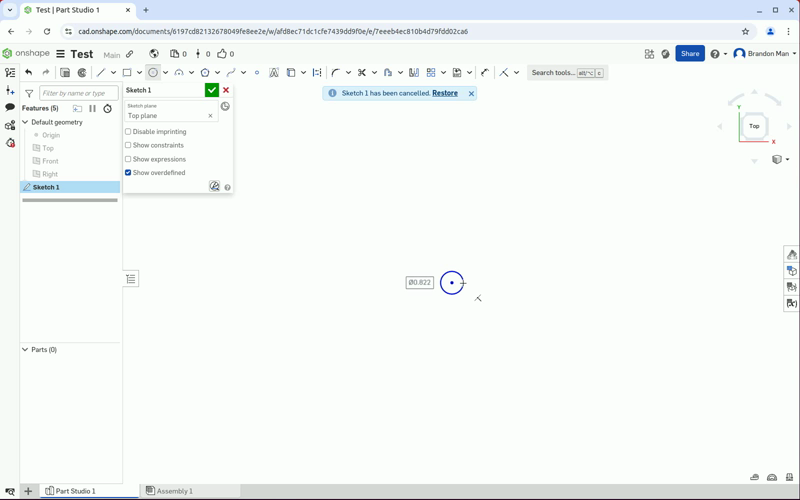
scroll(-6)
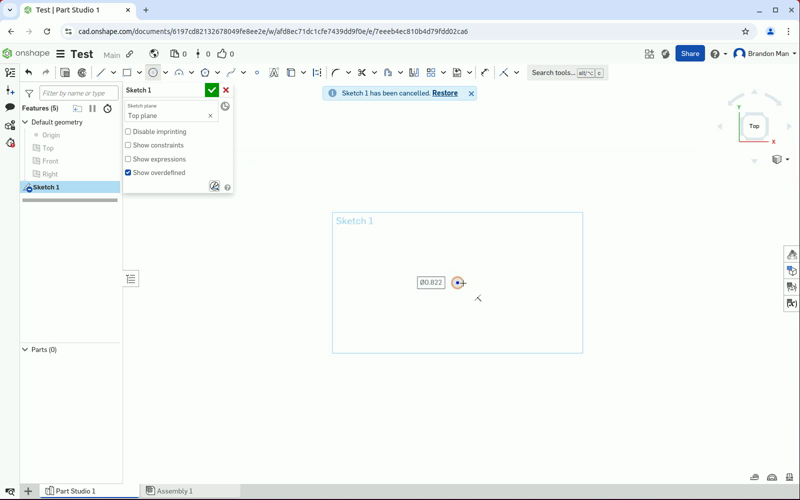
scroll(-6)
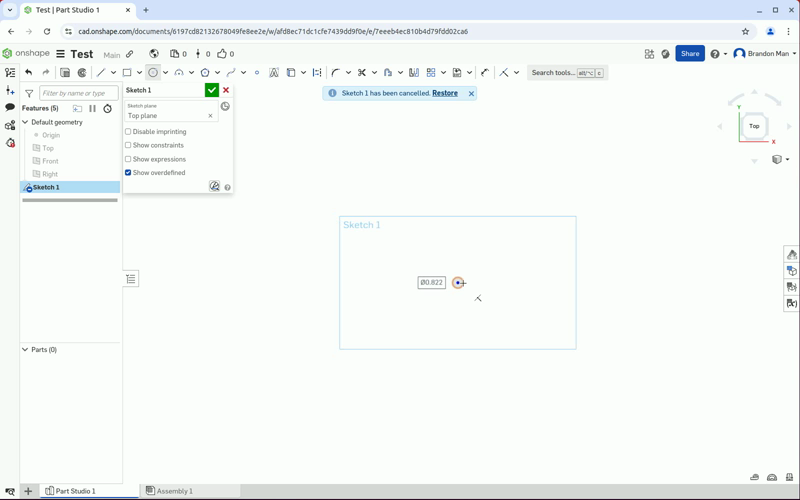
scroll(-6)
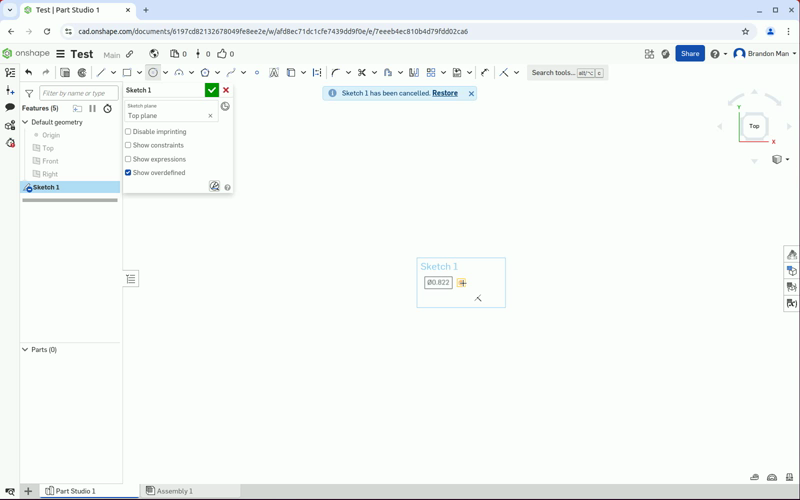
key(esc)
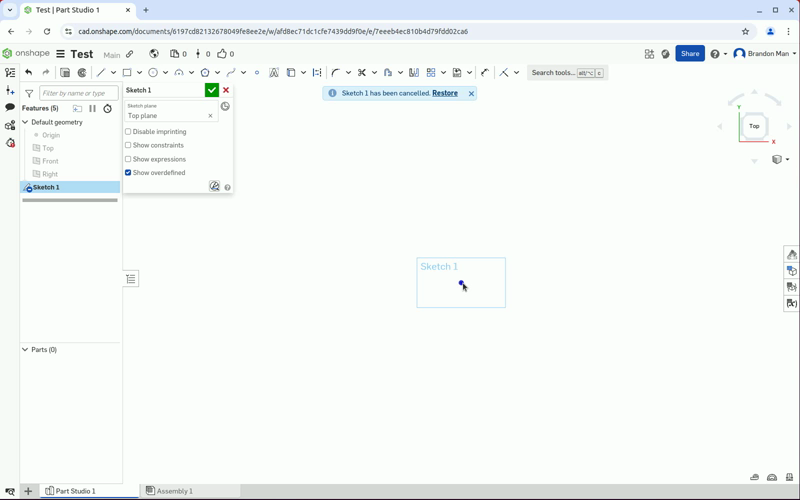
mouse_move(460, 281)
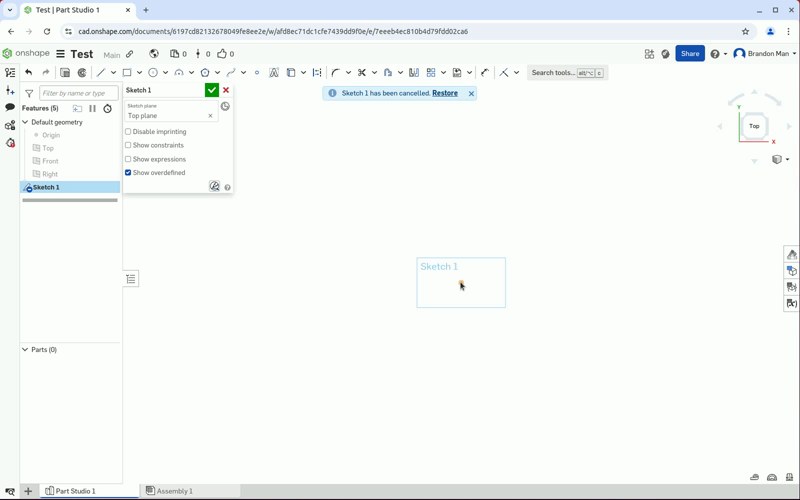
scroll(6)
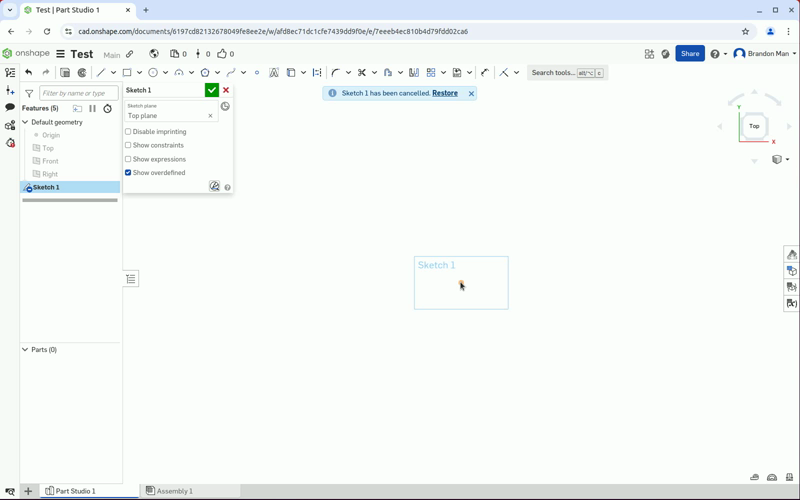
scroll(6)
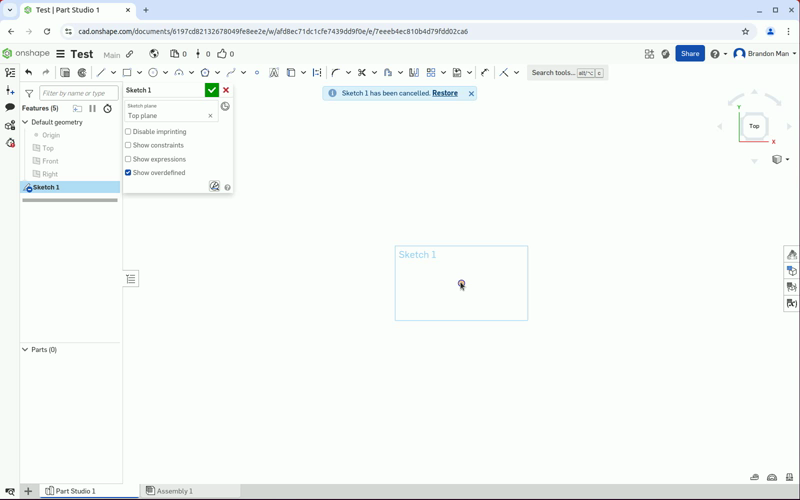
scroll(6)
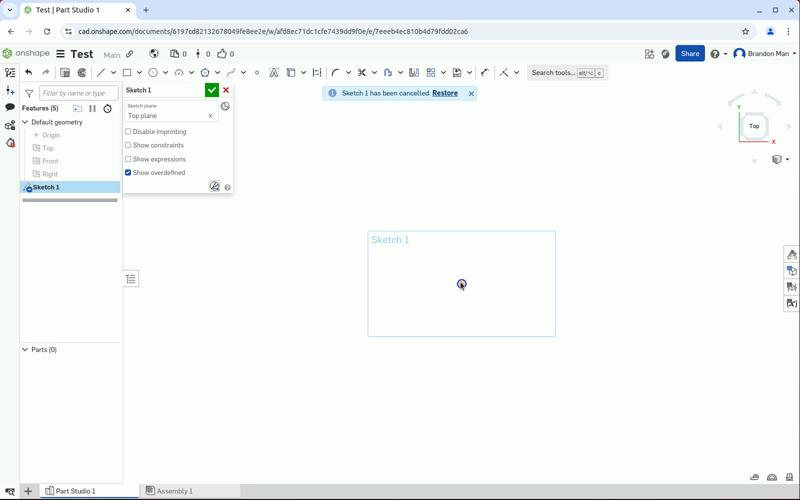
scroll(6)
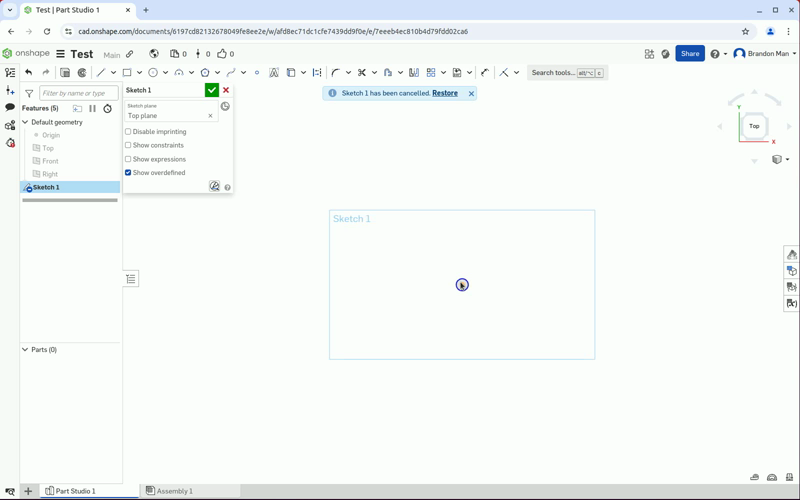
scroll(6)
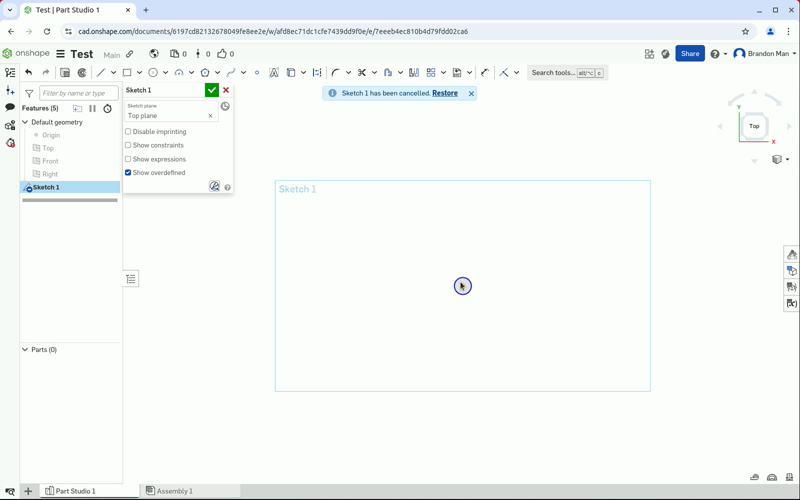
scroll(6)
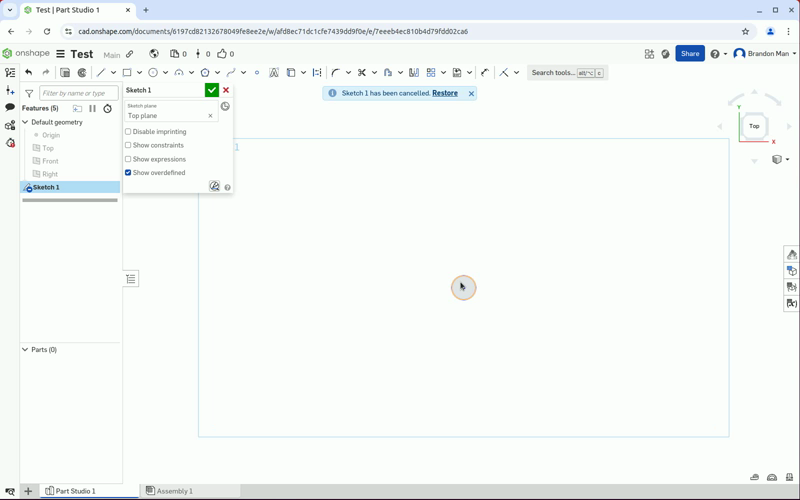
scroll(6)
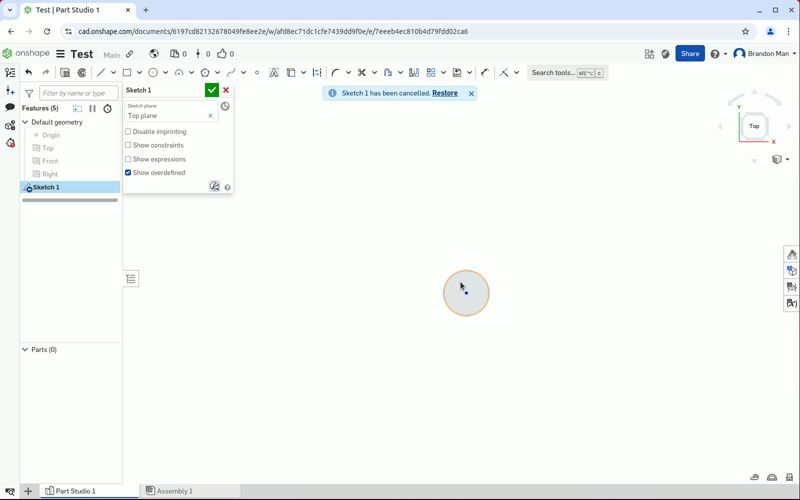
click(460, 281)
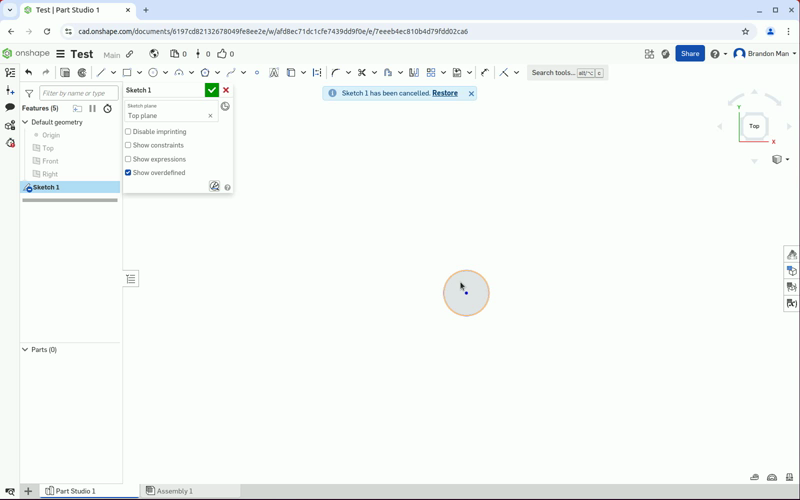
scroll(-6)
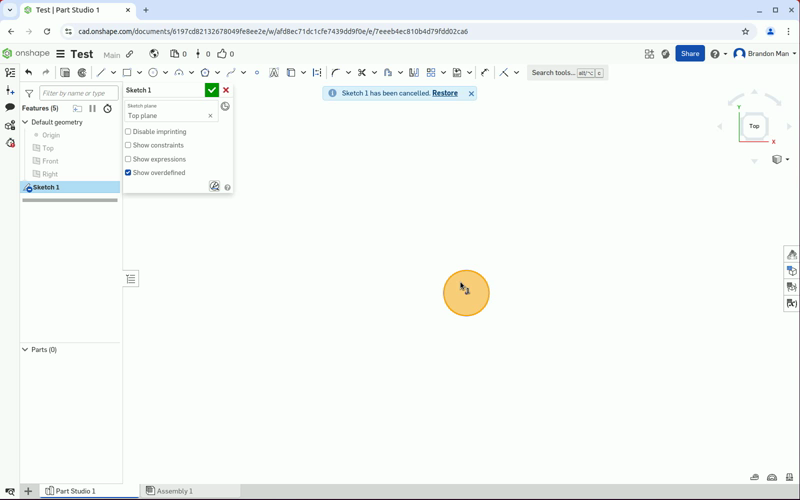
scroll(-6)
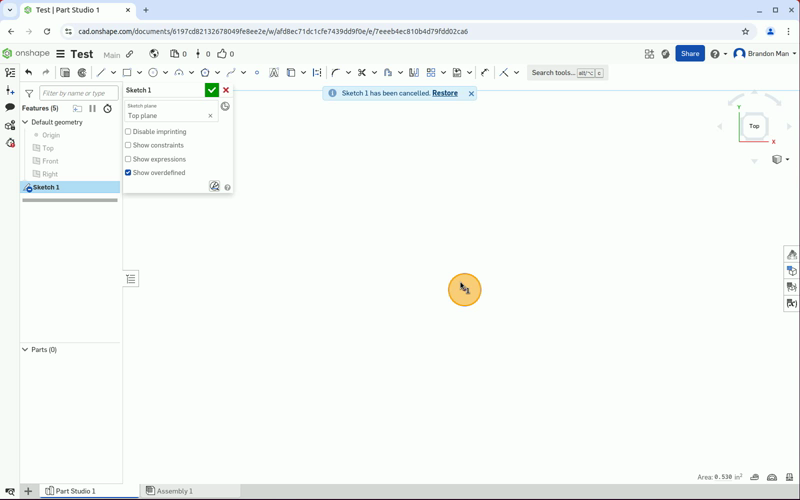
scroll(-6)
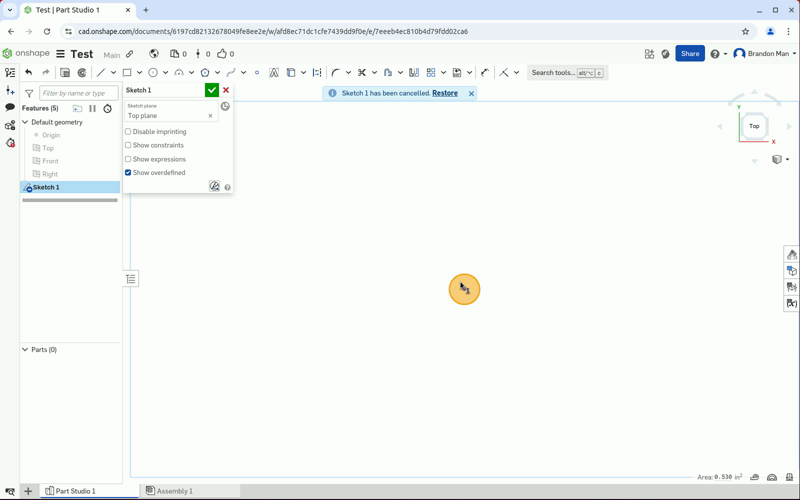
scroll(-6)
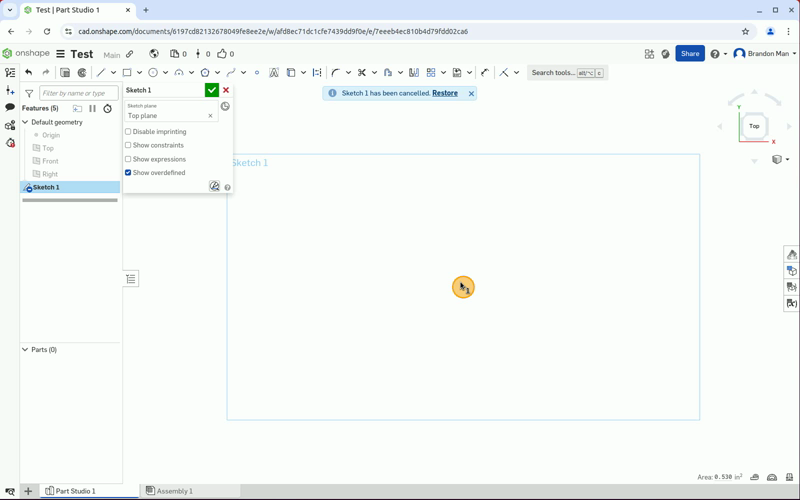
scroll(-6)
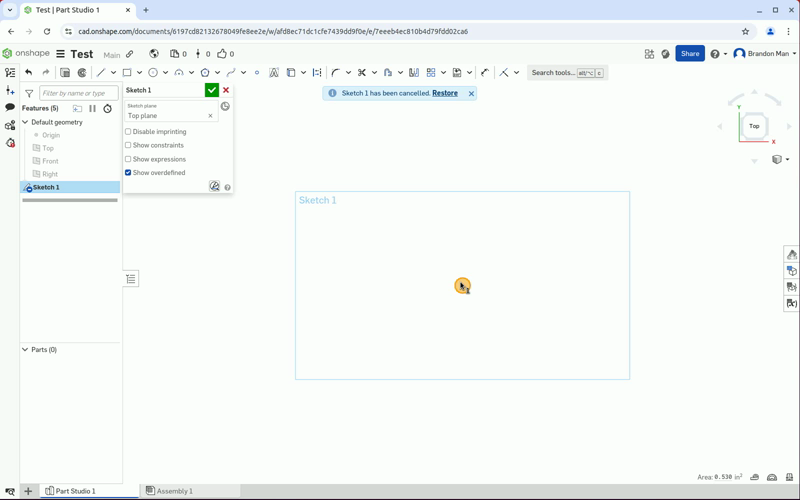
scroll(-6)
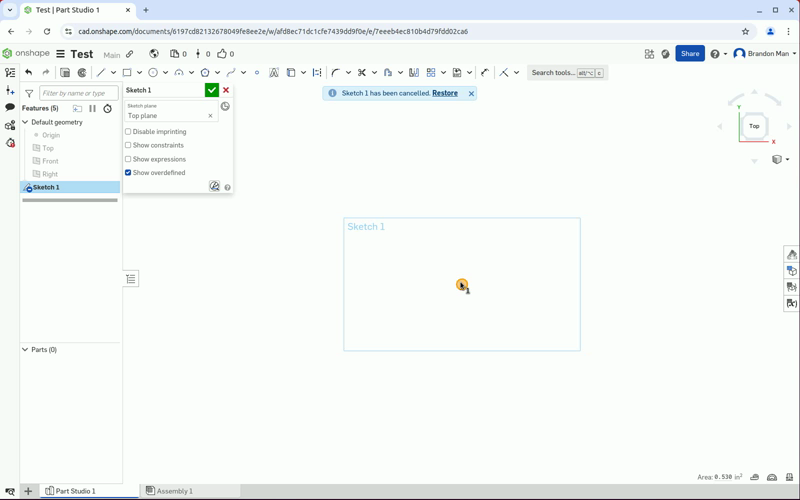
scroll(-6)
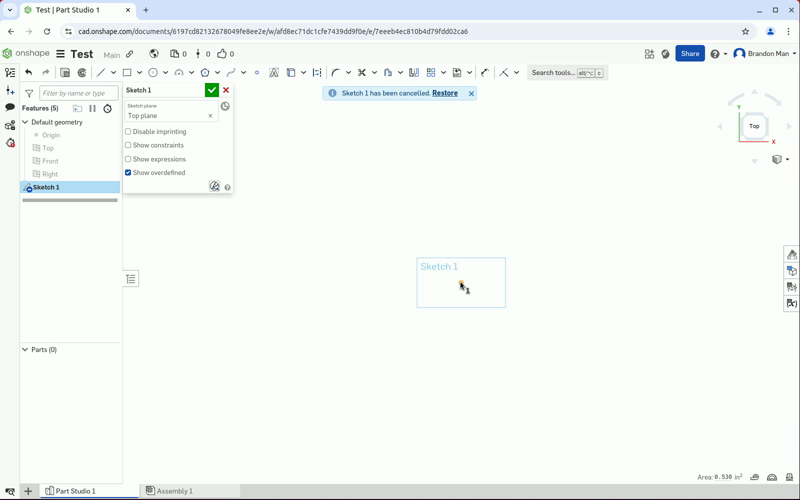
mouse_move(73, 352)
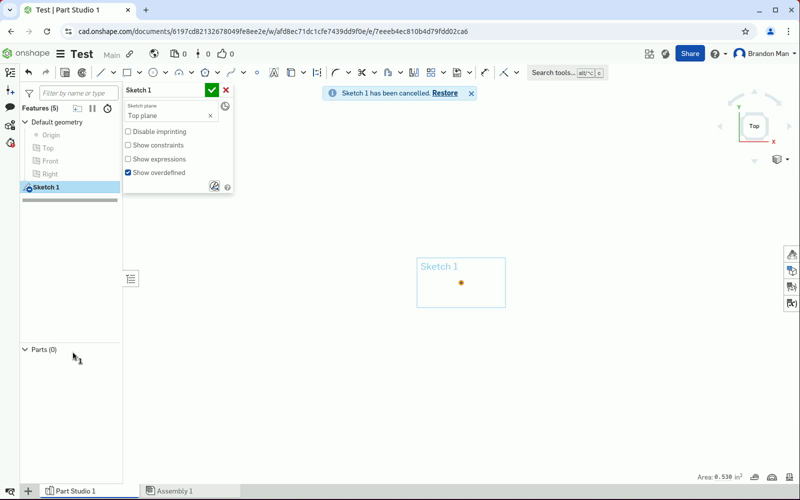
key(shift+y)
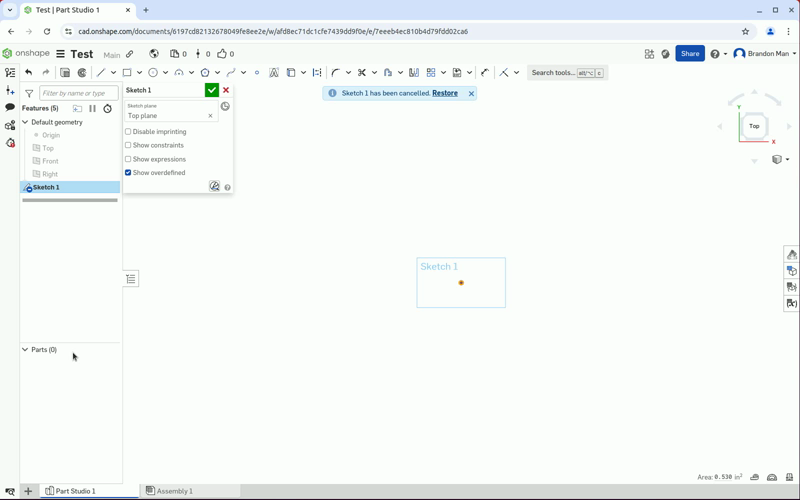
key(shift+e)
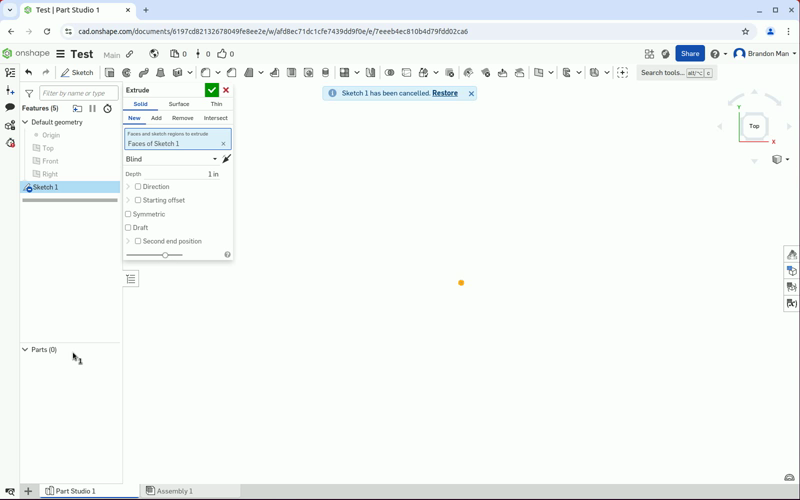
mouse_move(143, 106)
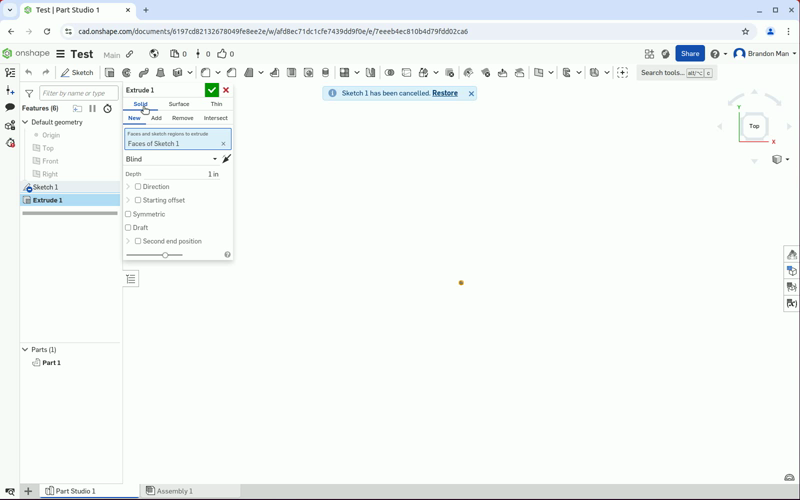
click(143, 106)
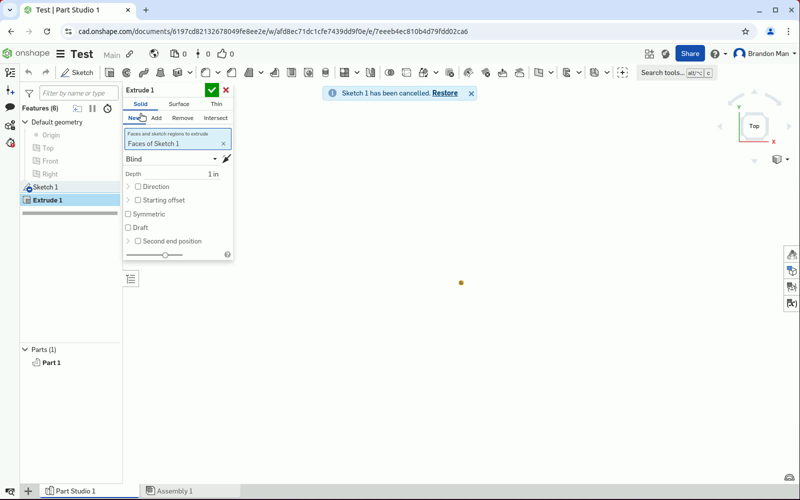
mouse_move(137, 120)
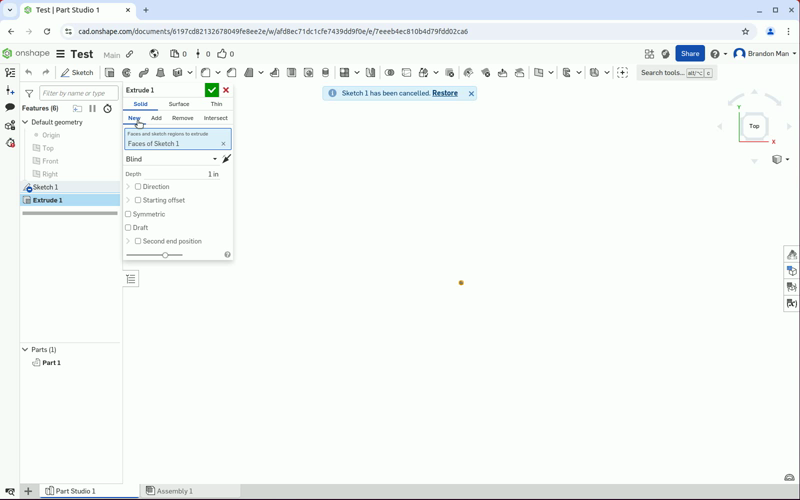
click(137, 120)
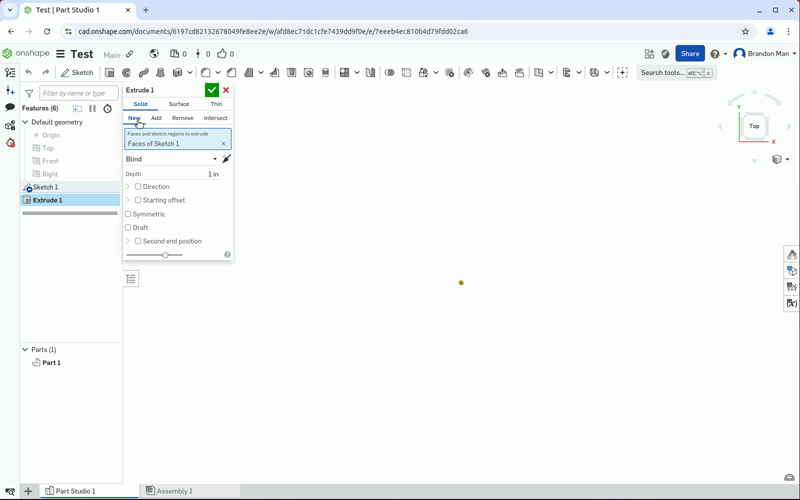
key(tab, 4)
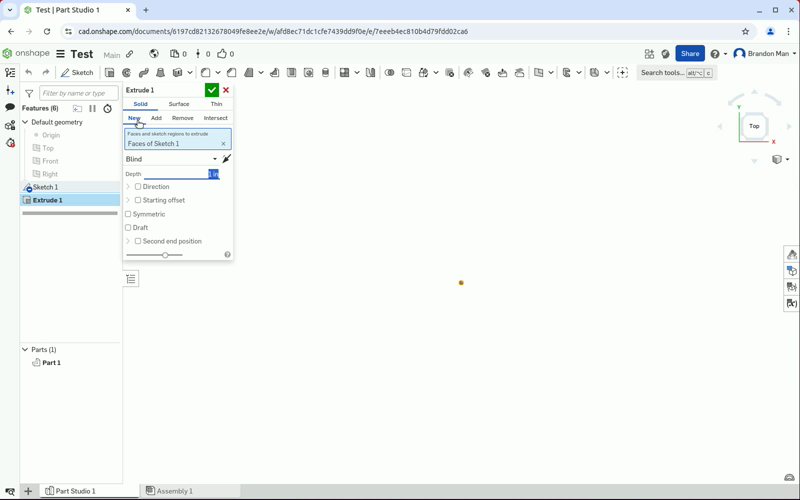
text(23.108)
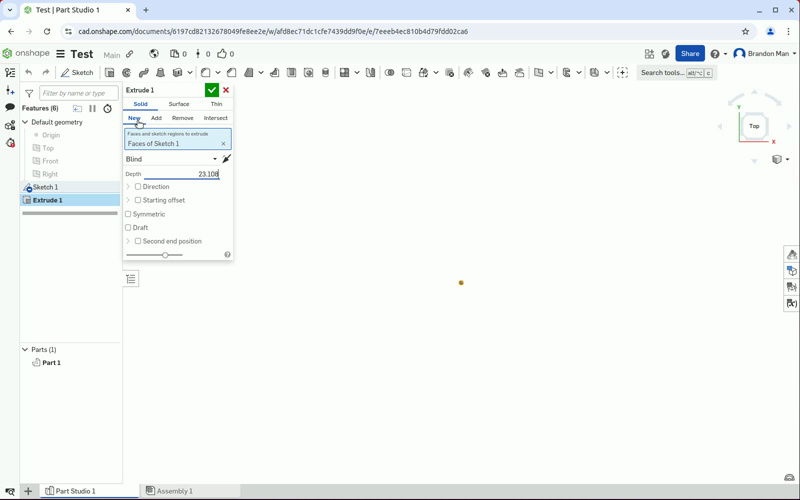
key(enter)
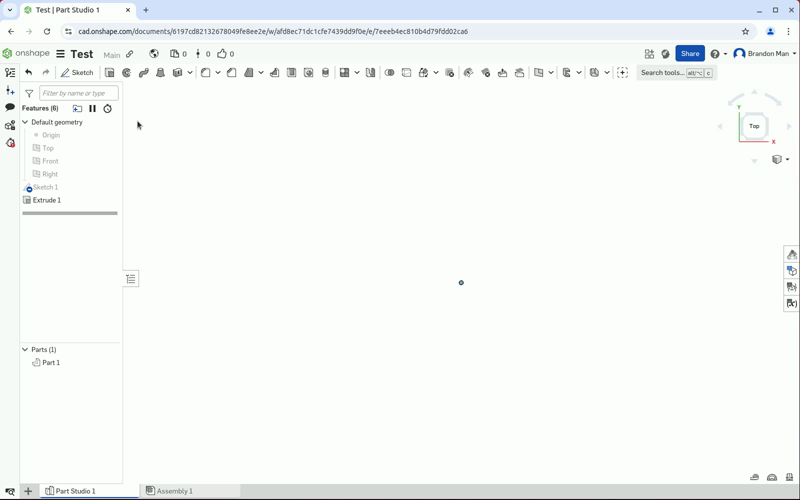
key(shift+h)
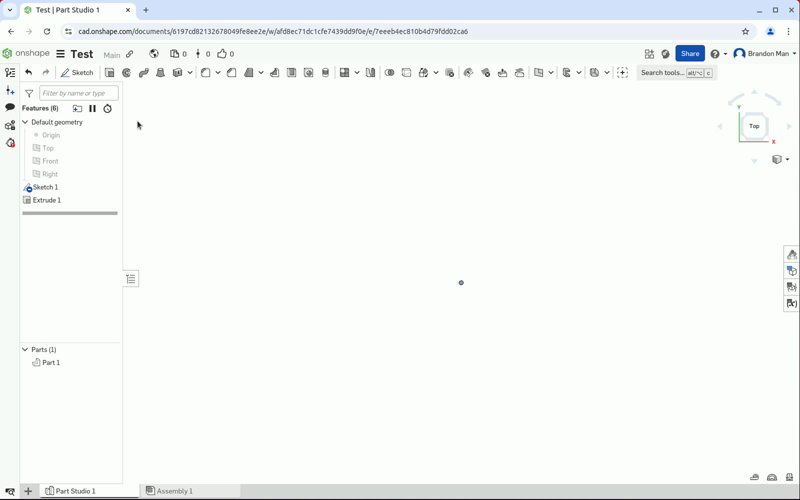
key(shift+h)
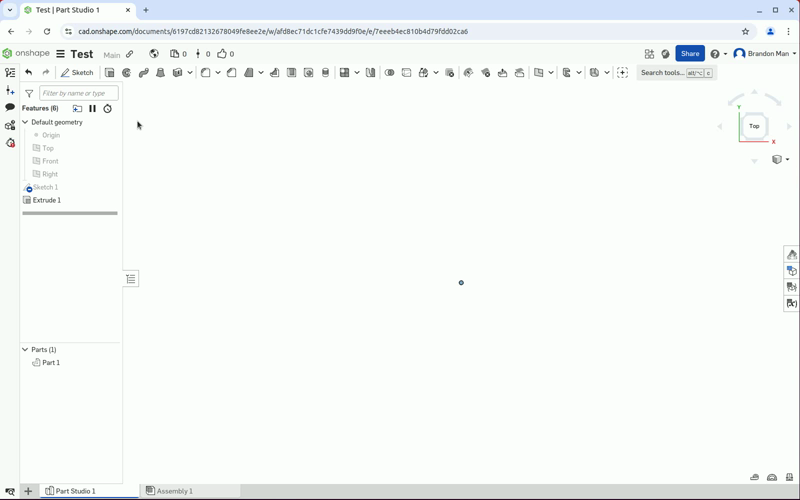
mouse_move(73, 189)
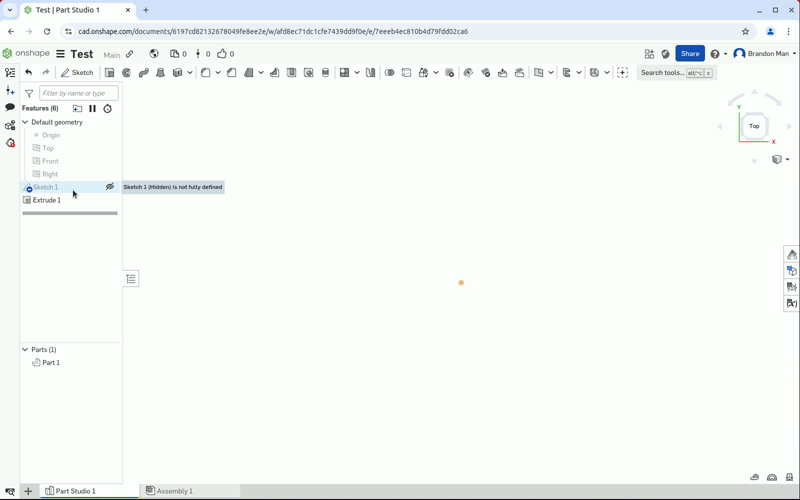
click(73, 189)
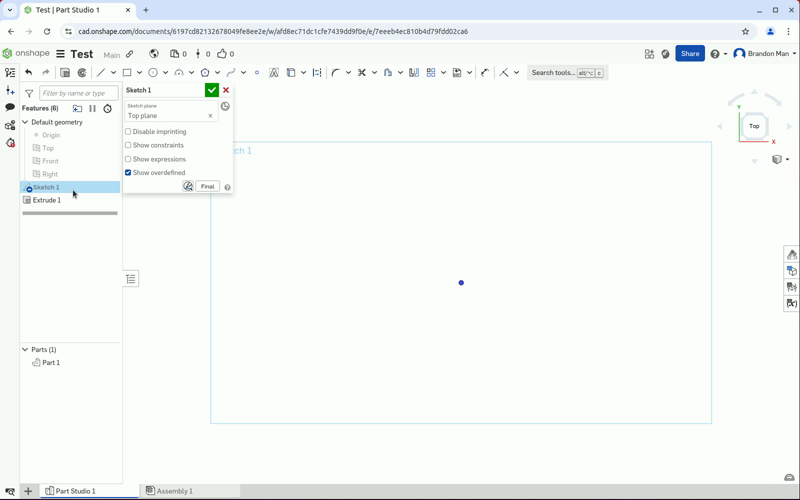
mouse_move(229, 92)
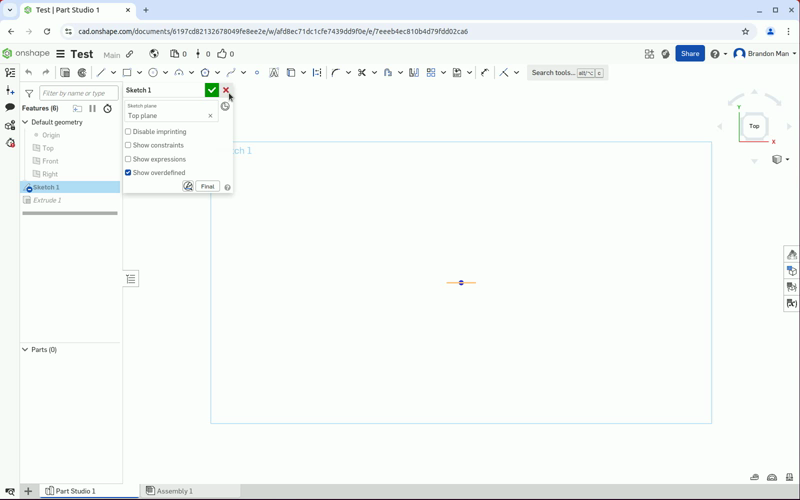
click(229, 92)
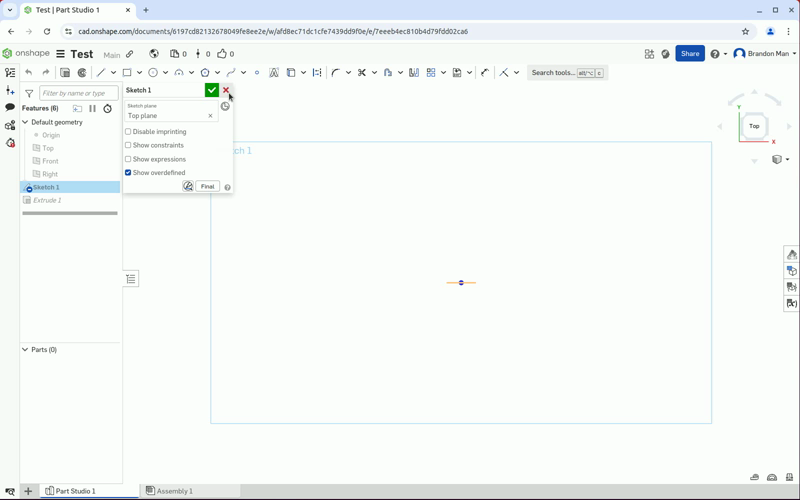
key(shift+s)
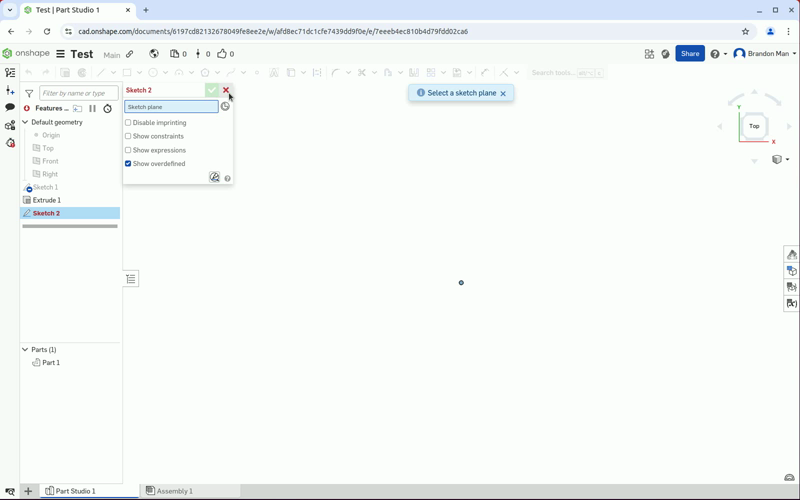
mouse_move(73, 150)
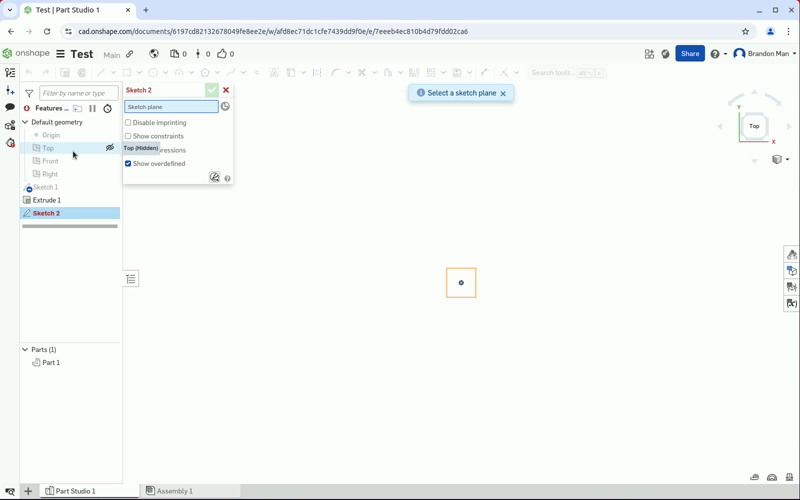
click(73, 150)
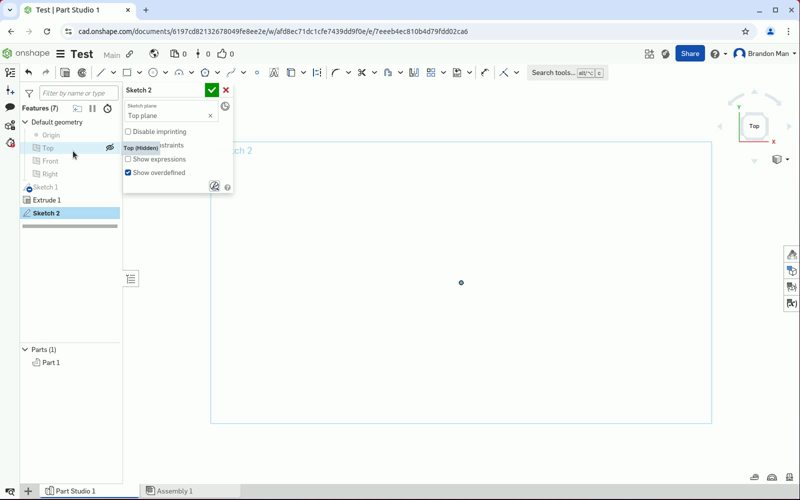
mouse_move(73, 352)
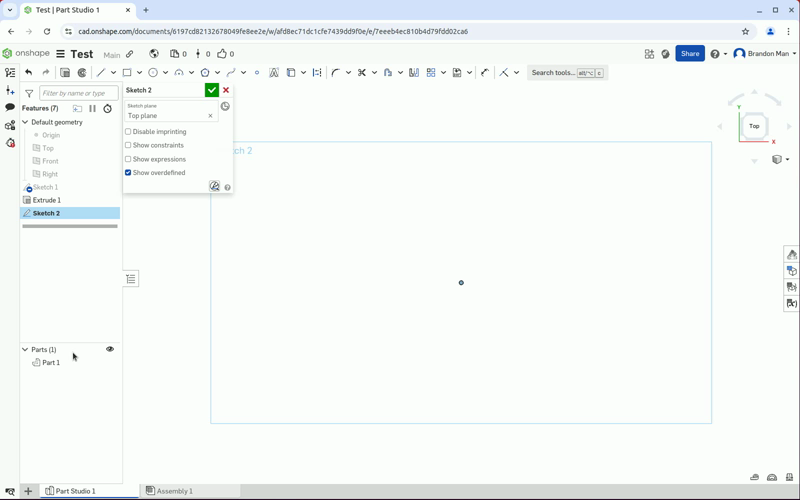
key(y)
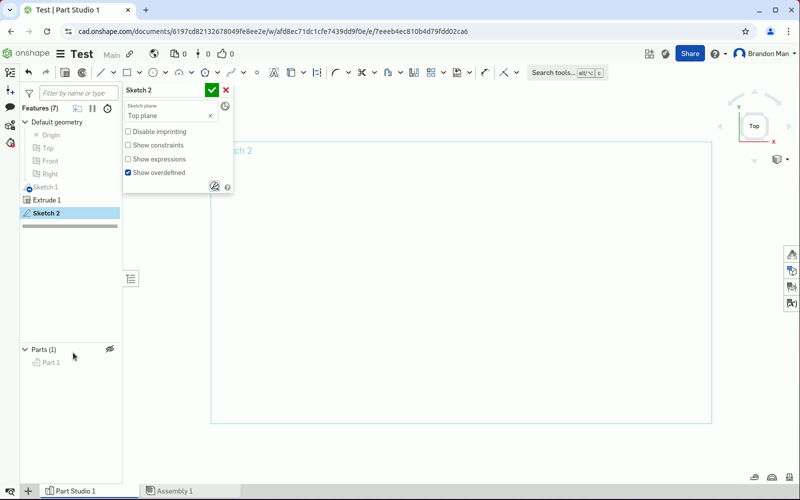
key(c)
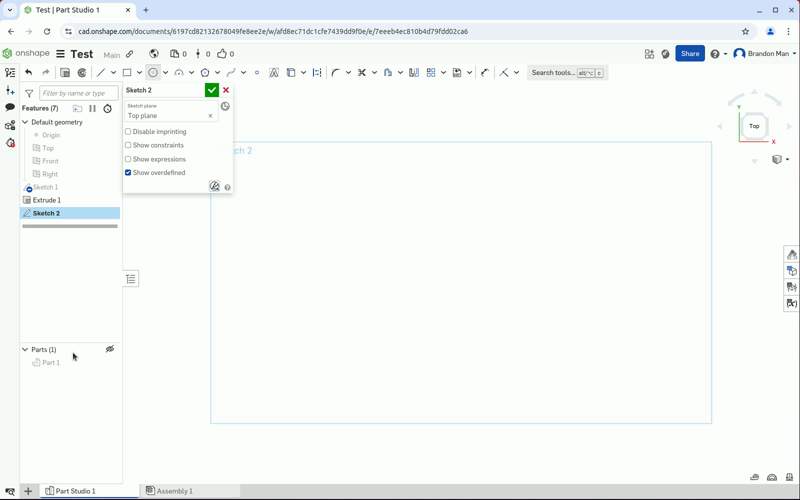
key_down(shift)
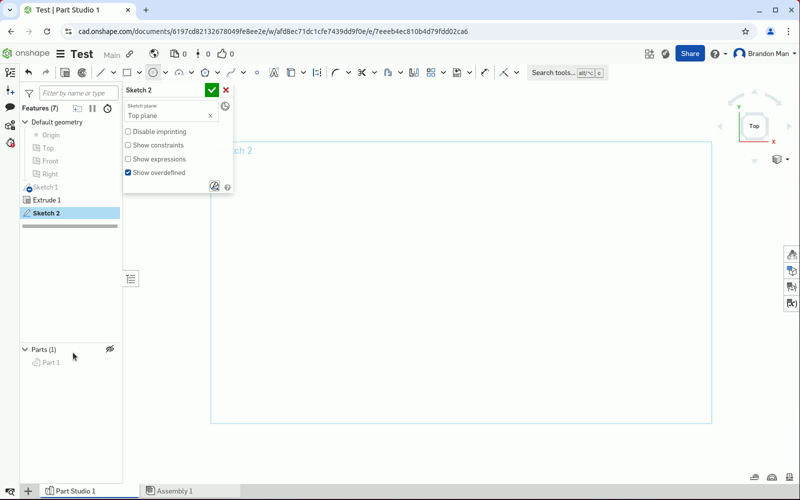
mouse_move(461, 268)
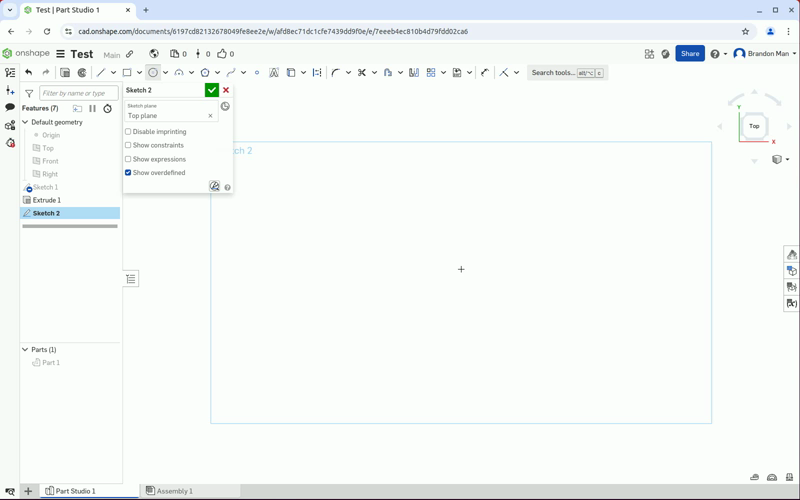
click(461, 268)
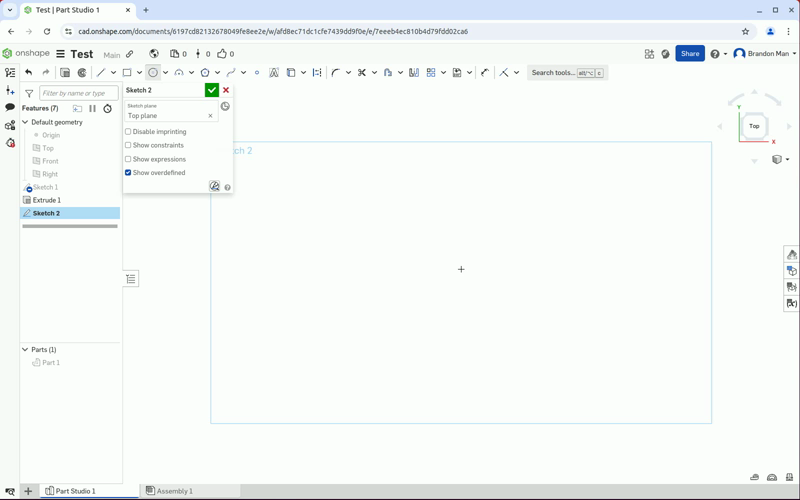
key_up(shift)
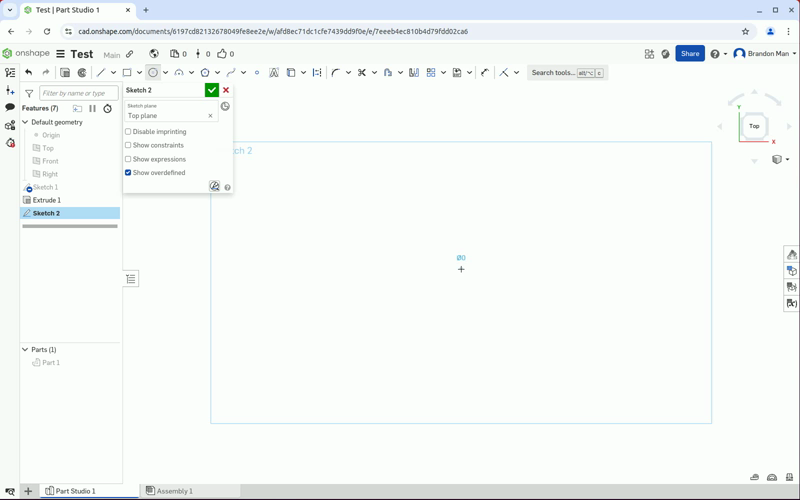
mouse_move(463, 268)
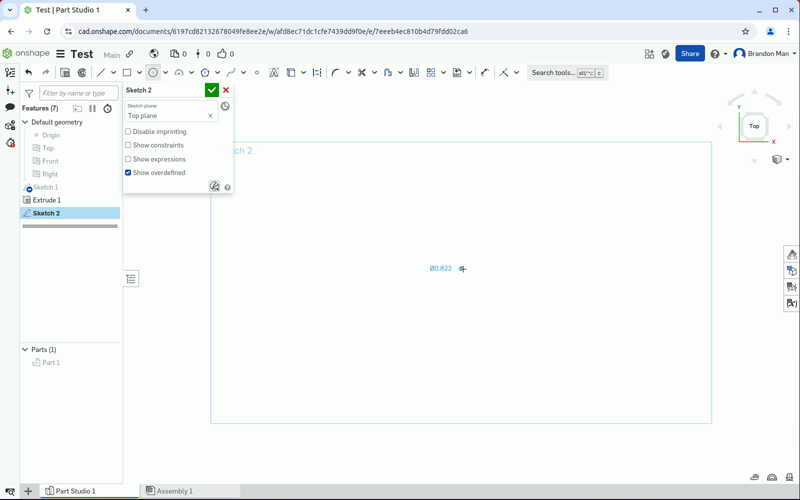
scroll(6)
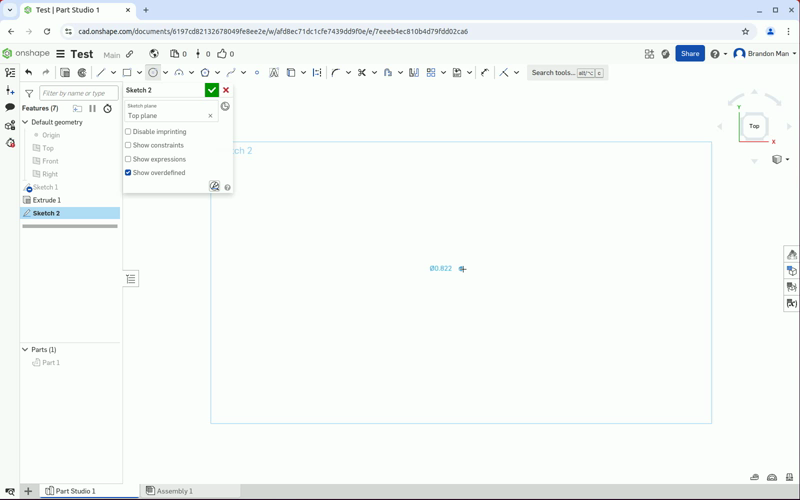
scroll(6)
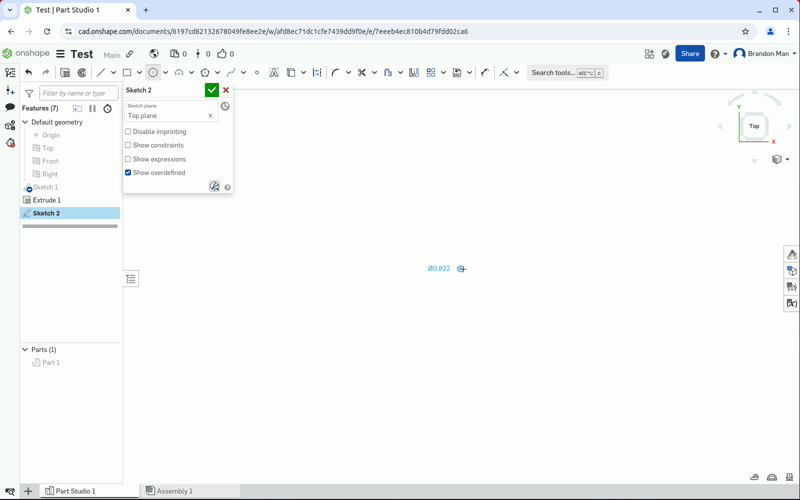
scroll(6)
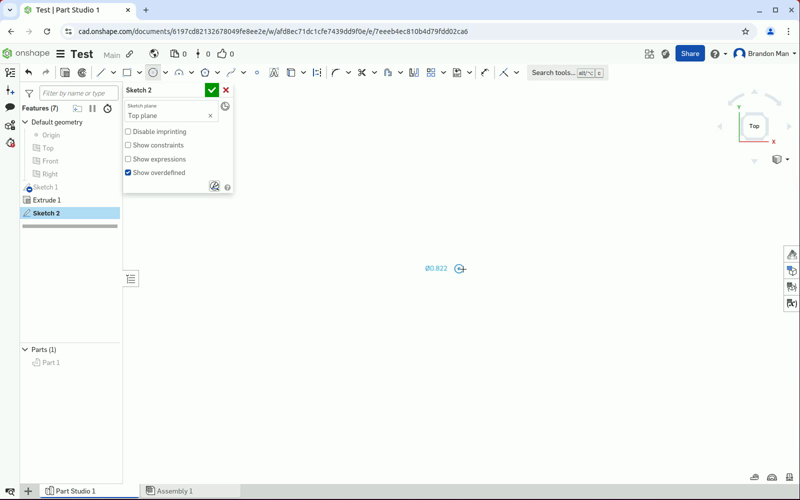
scroll(6)
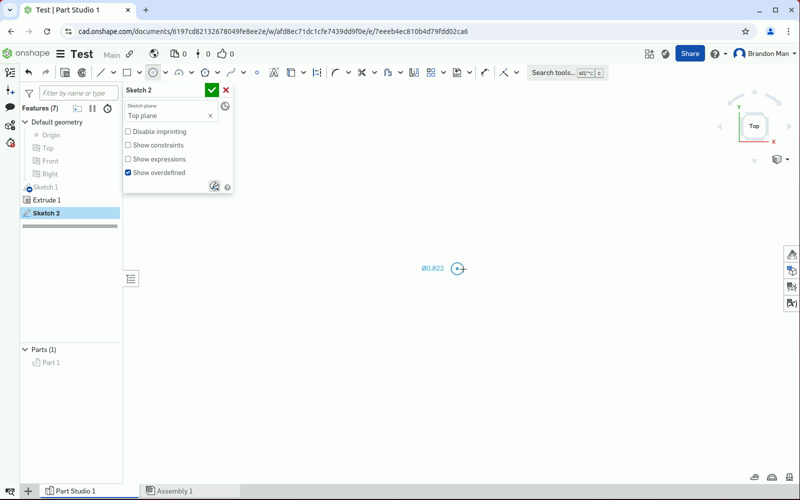
scroll(6)
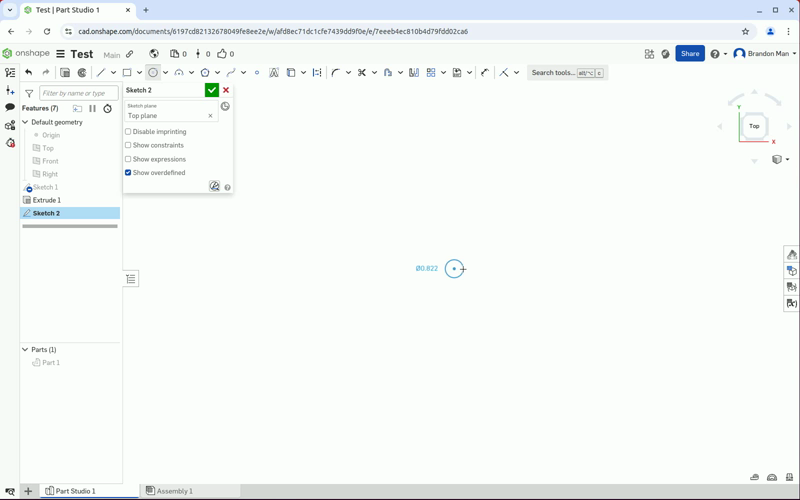
scroll(6)
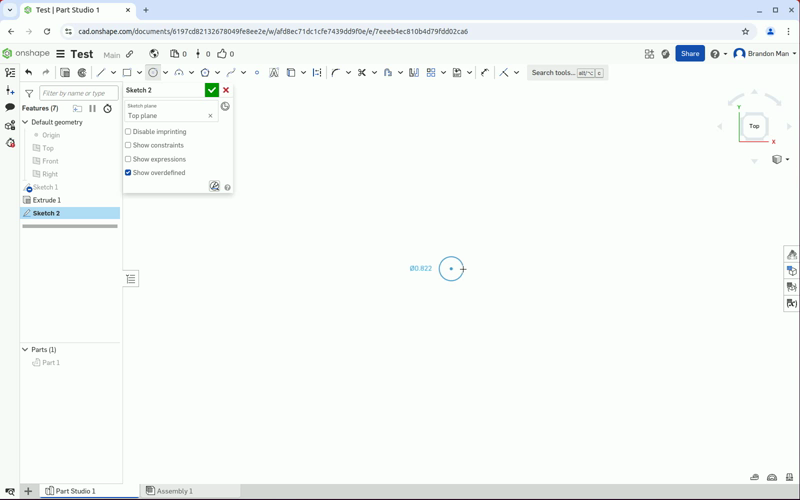
scroll(6)
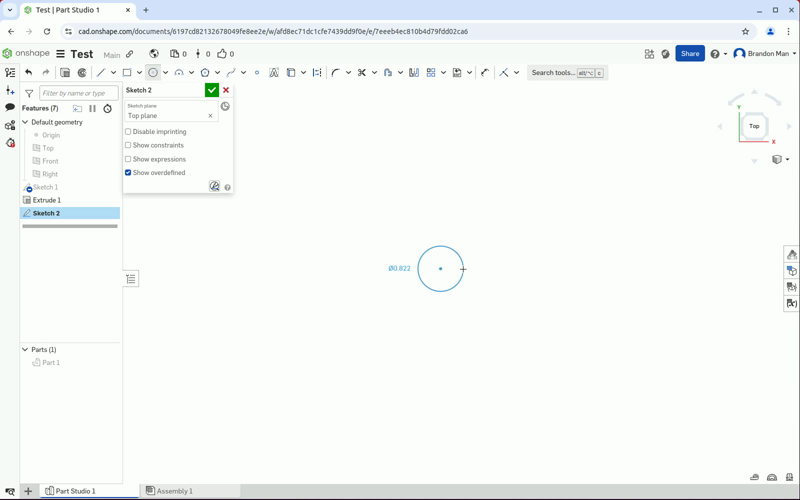
click(463, 268)
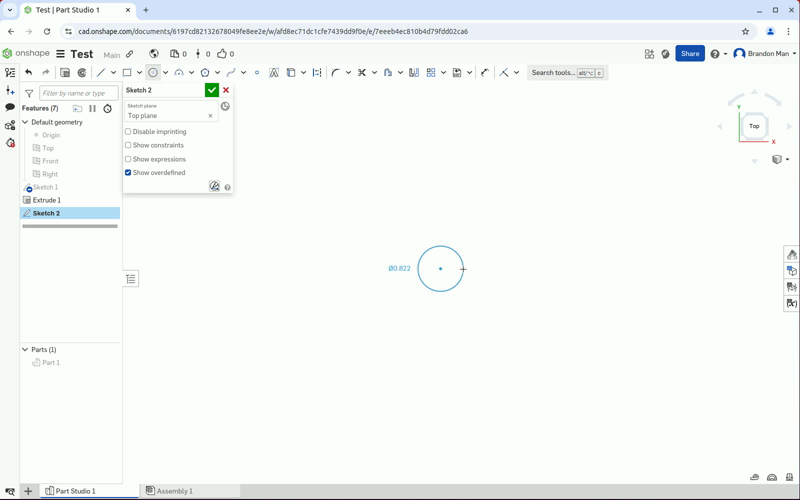
scroll(-6)
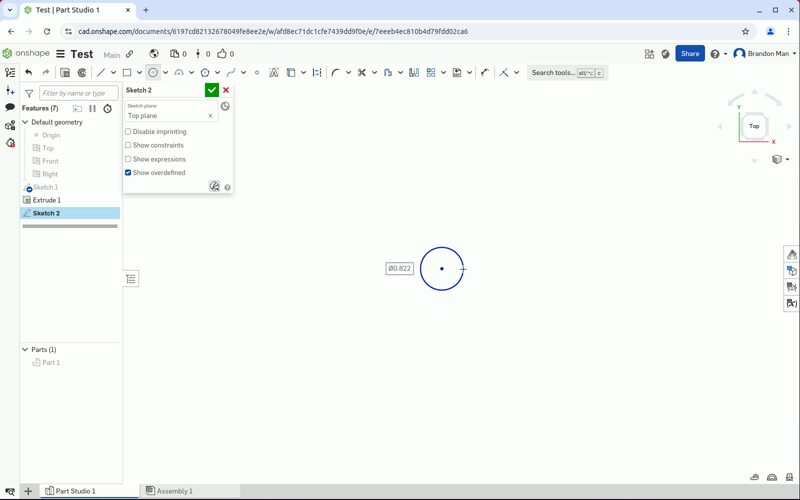
scroll(-6)
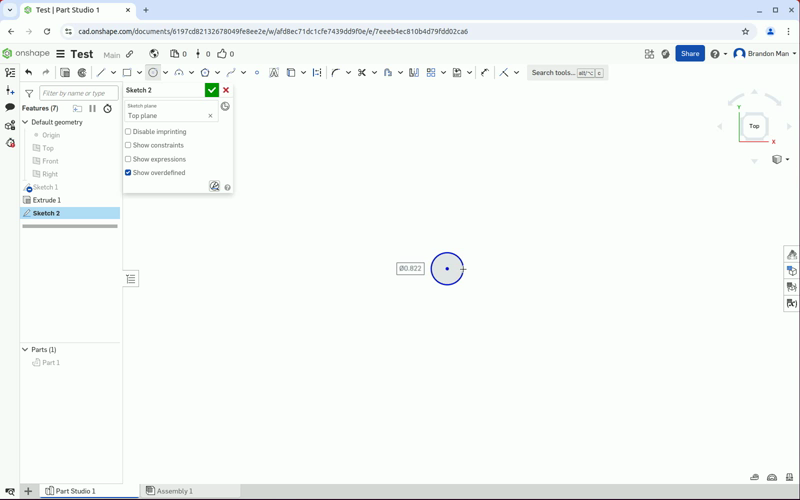
scroll(-6)
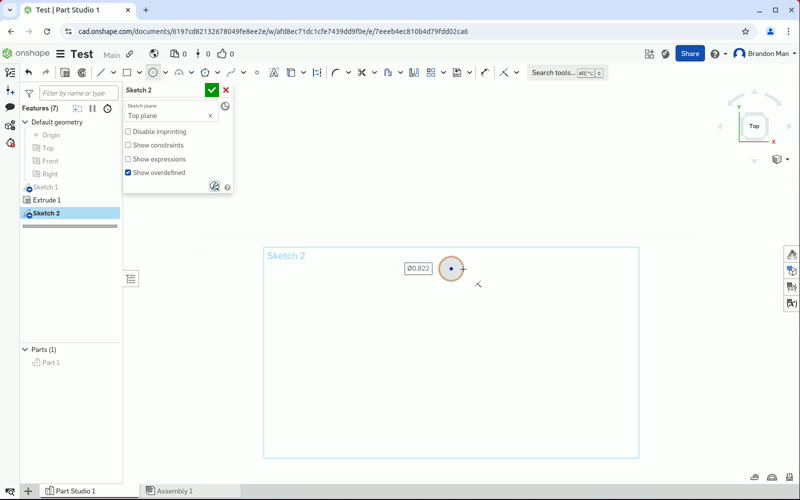
scroll(-6)
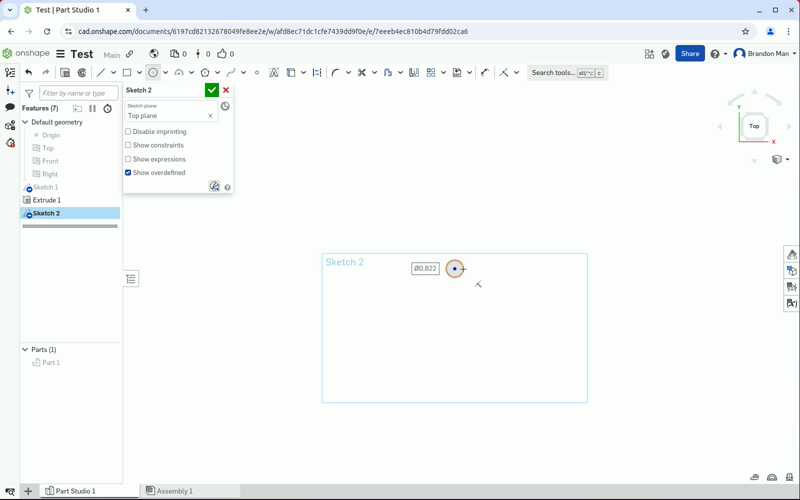
scroll(-6)
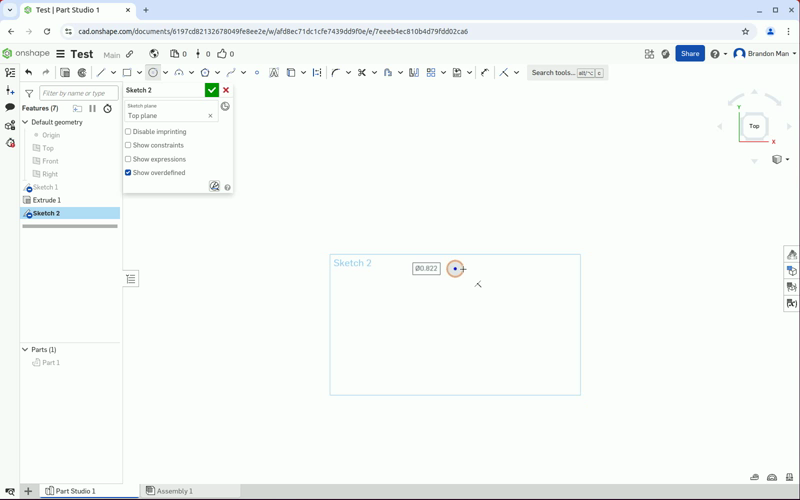
scroll(-6)
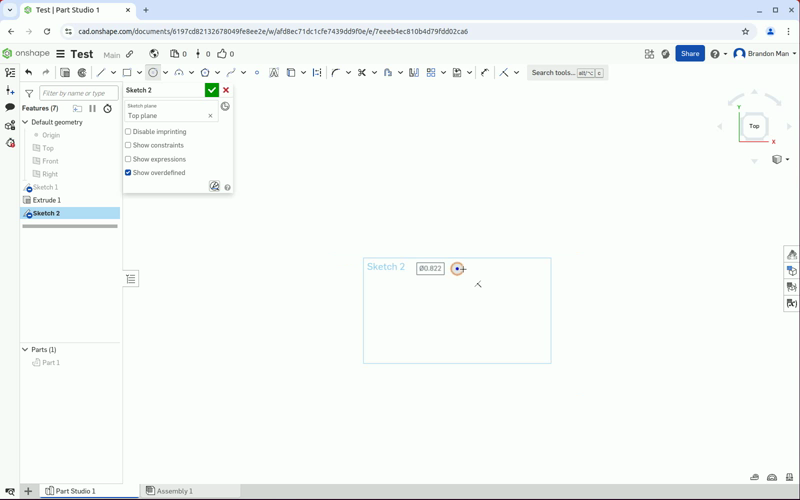
scroll(-6)
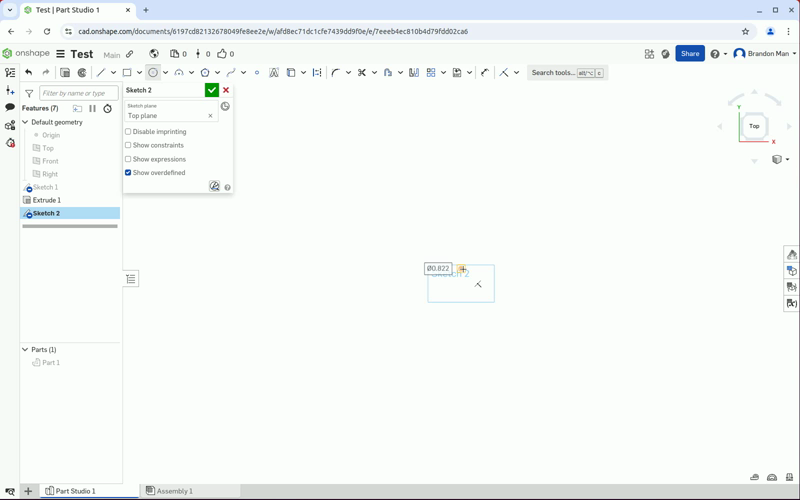
key(esc)
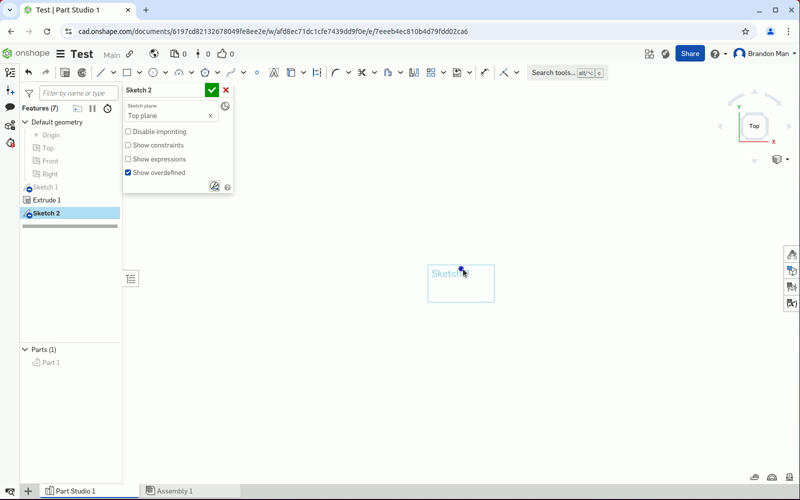
mouse_move(460, 267)
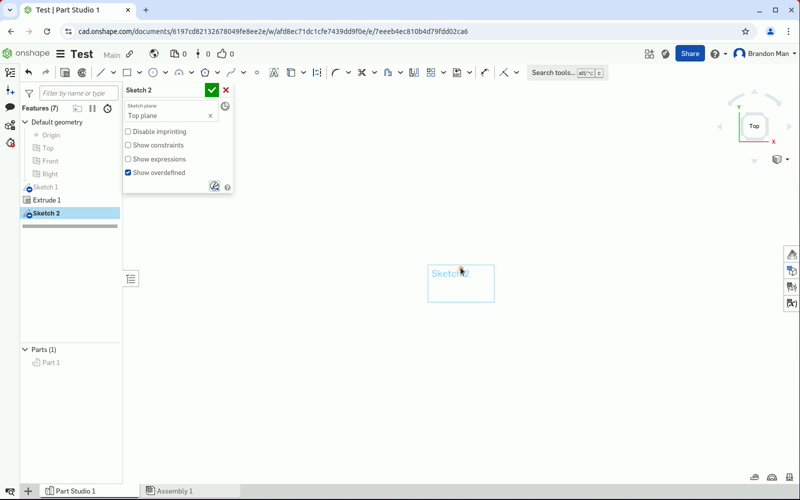
scroll(6)
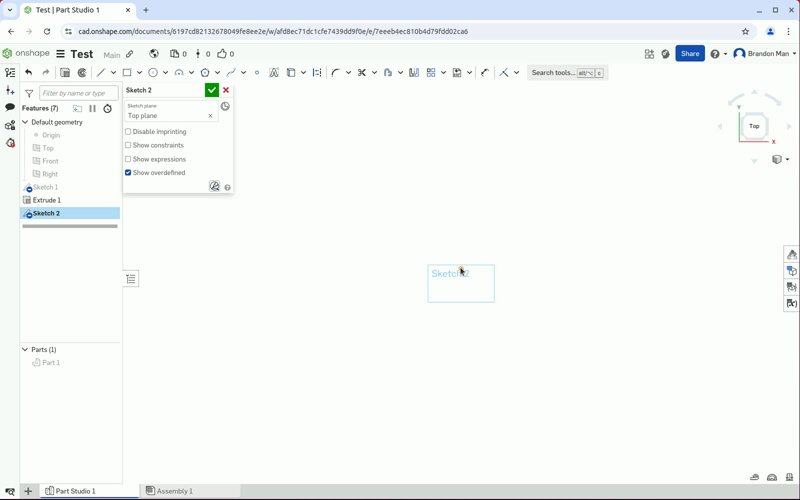
scroll(6)
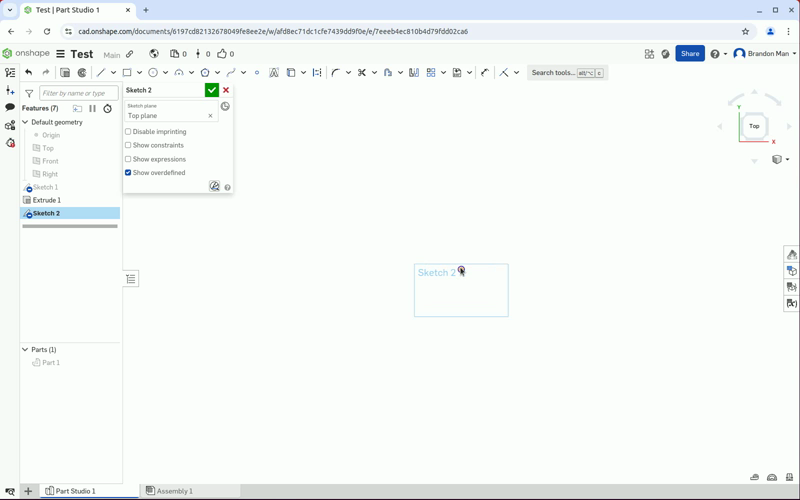
scroll(6)
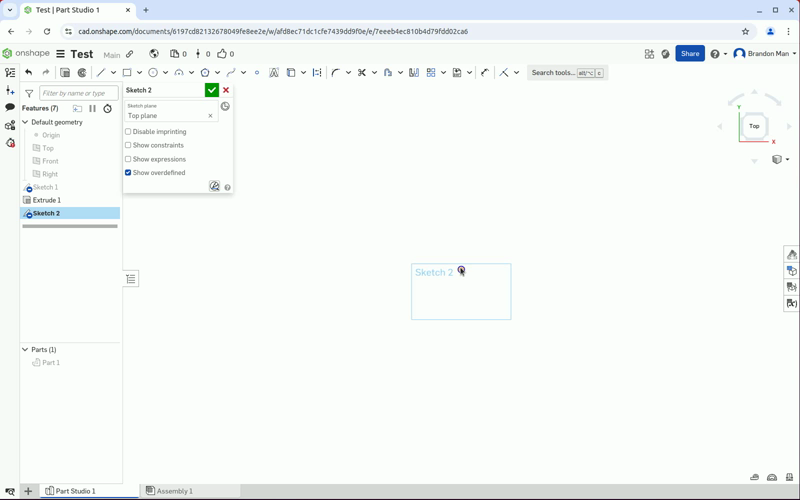
scroll(6)
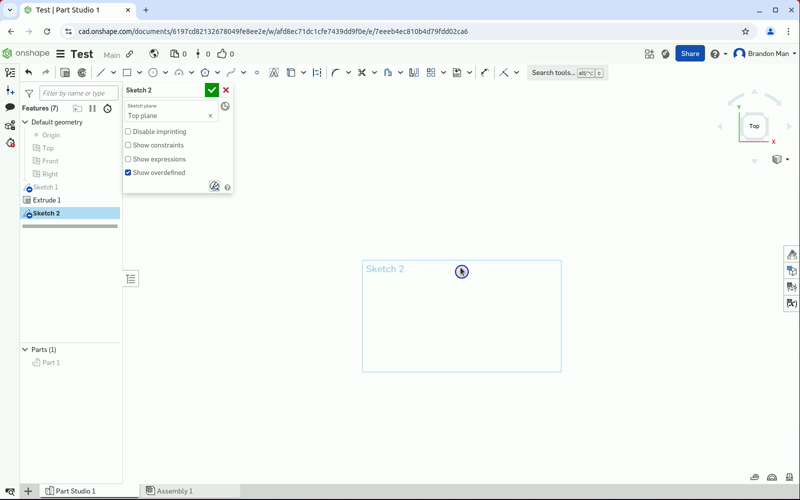
scroll(6)
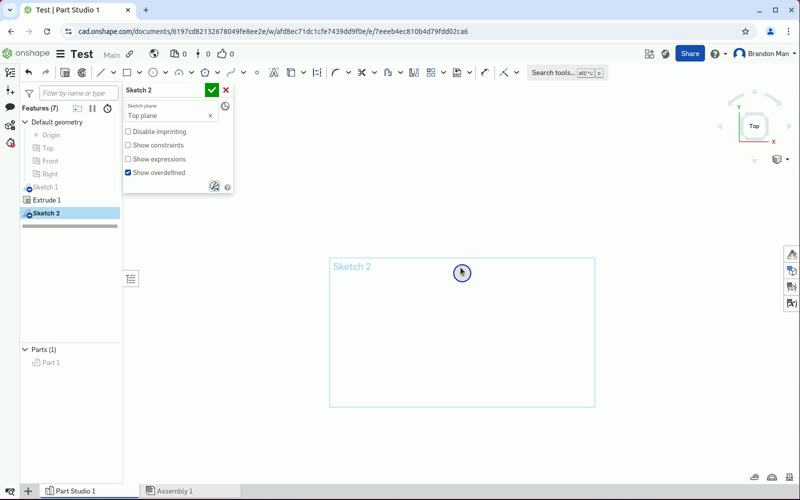
scroll(6)
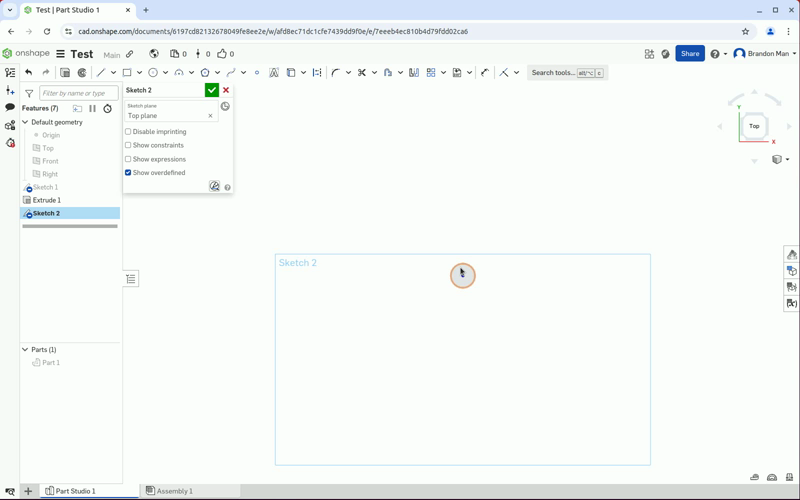
scroll(6)
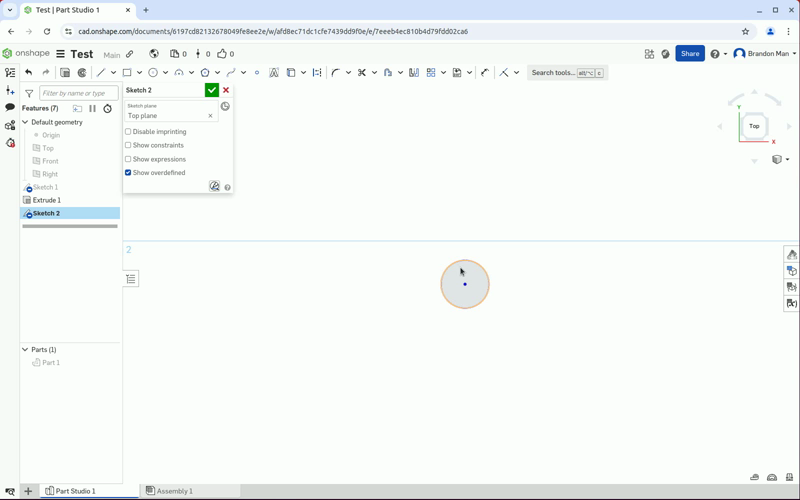
click(460, 267)
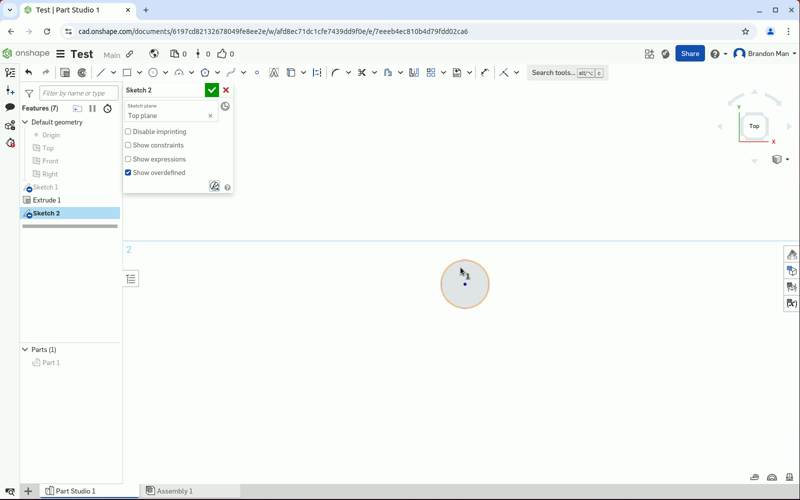
scroll(-6)
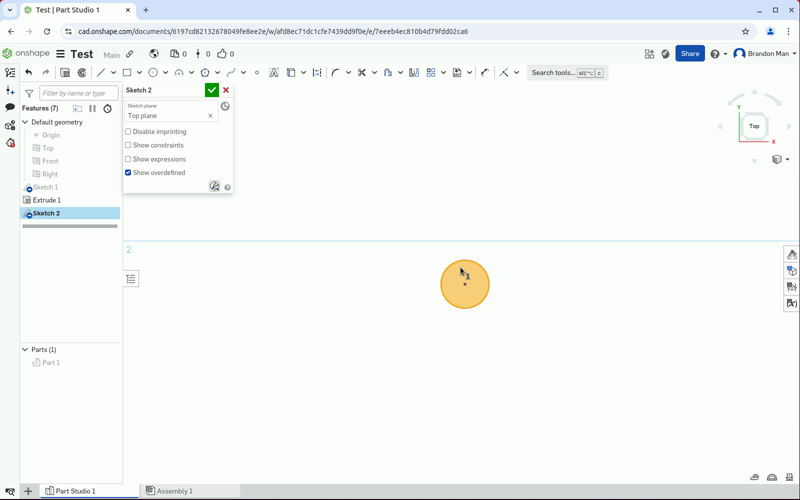
scroll(-6)
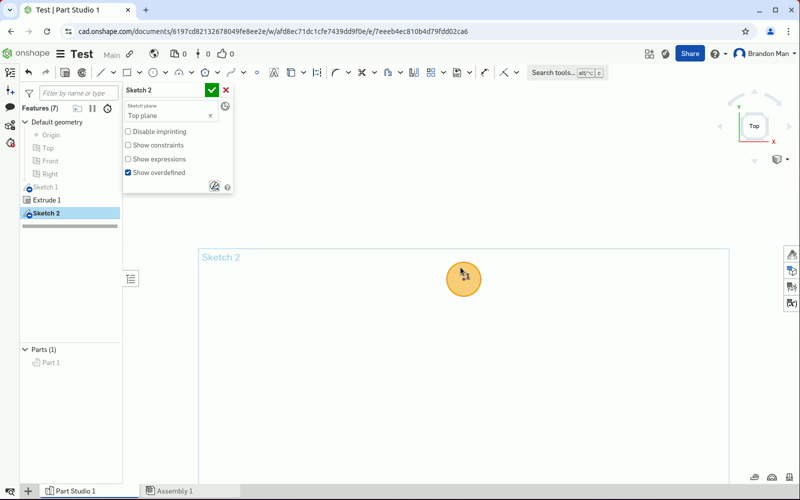
scroll(-6)
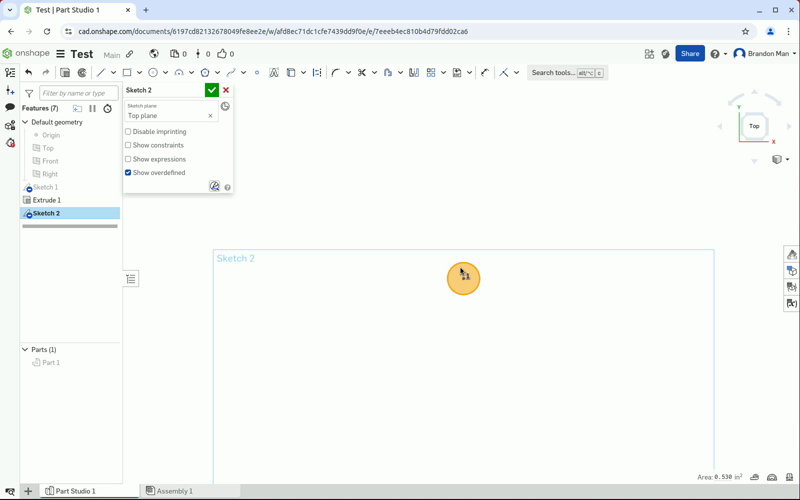
scroll(-6)
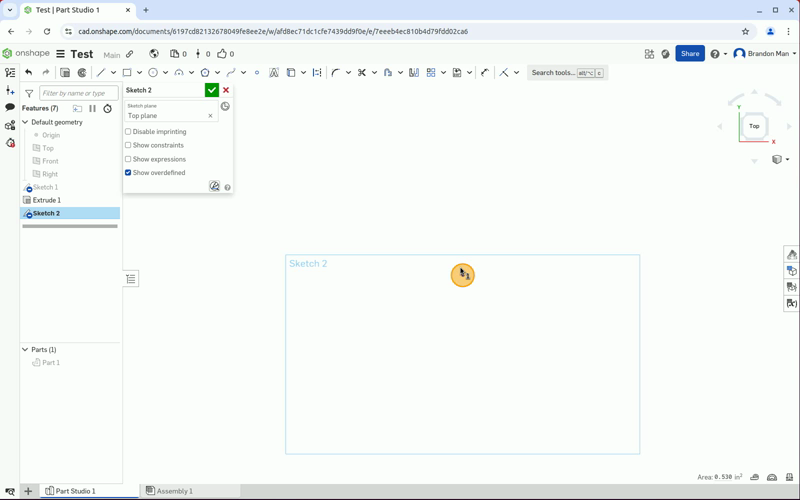
scroll(-6)
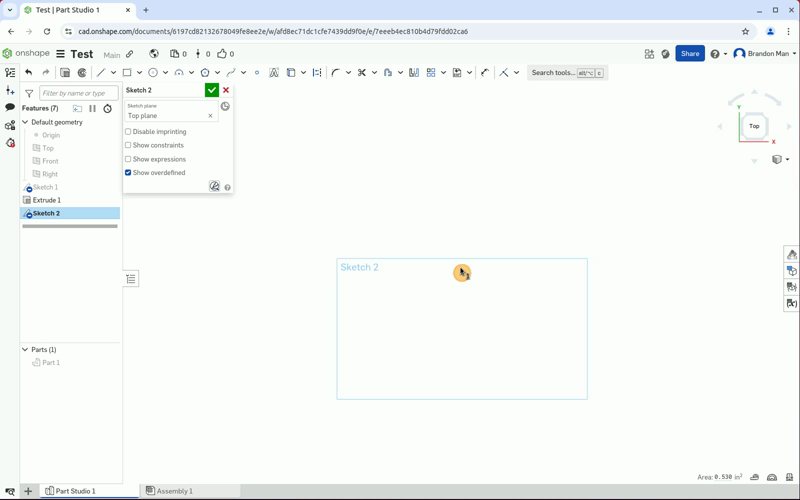
scroll(-6)
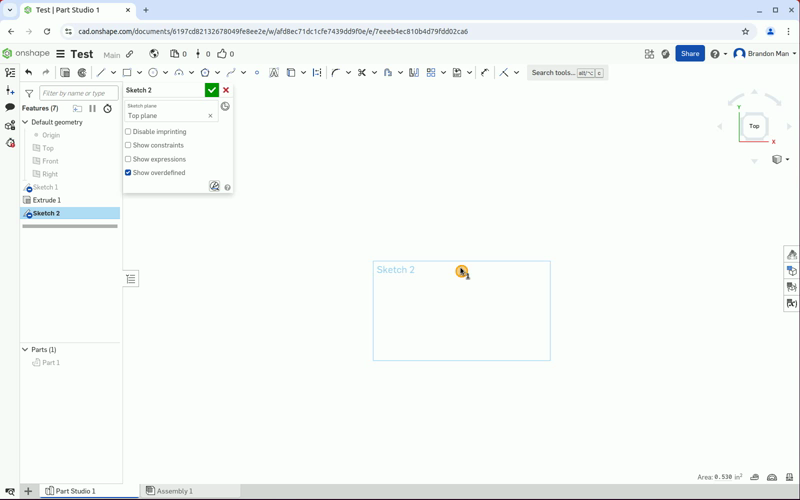
scroll(-6)
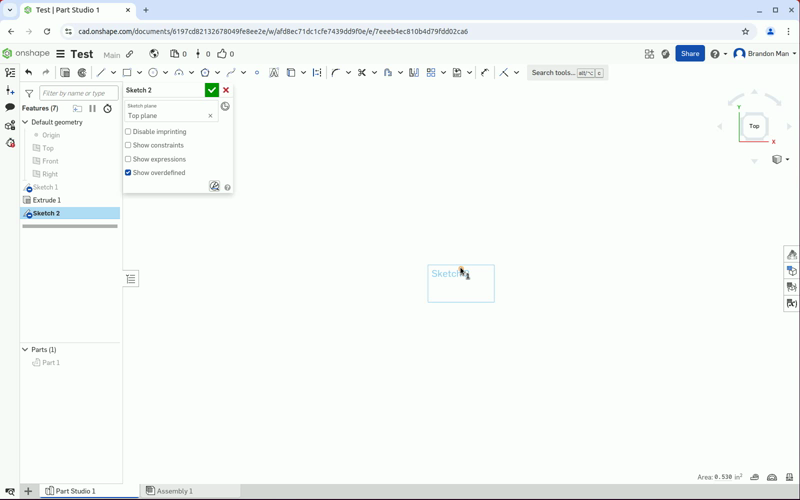
mouse_move(73, 352)
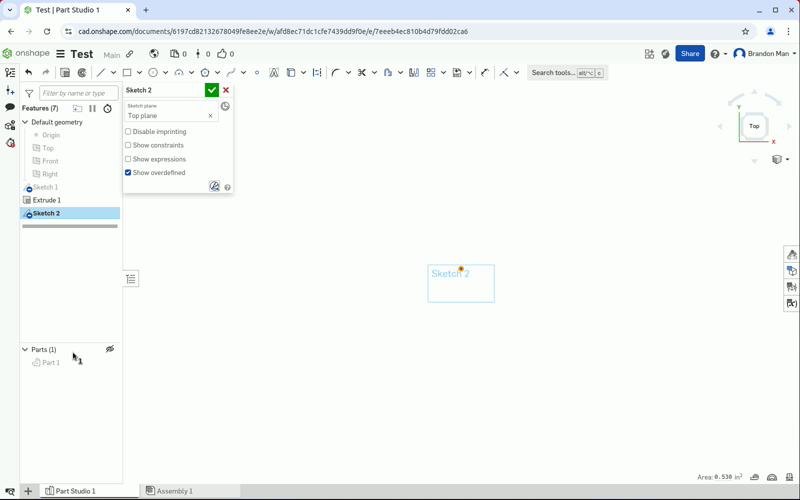
key(shift+y)
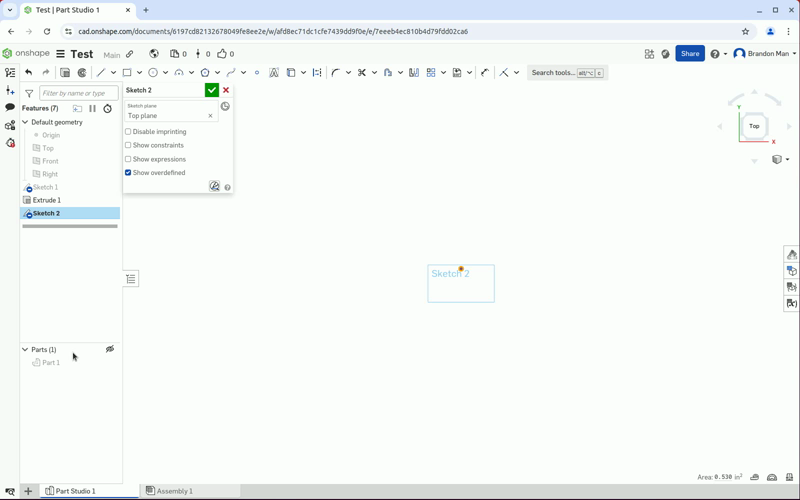
key(shift+e)
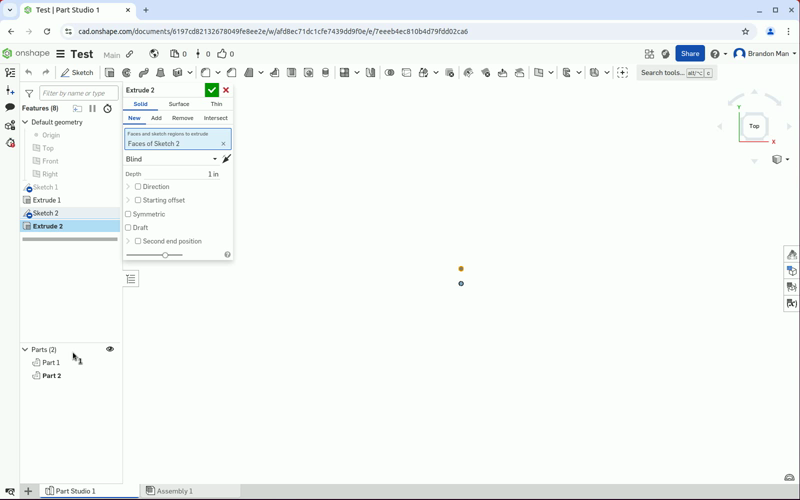
mouse_move(143, 106)
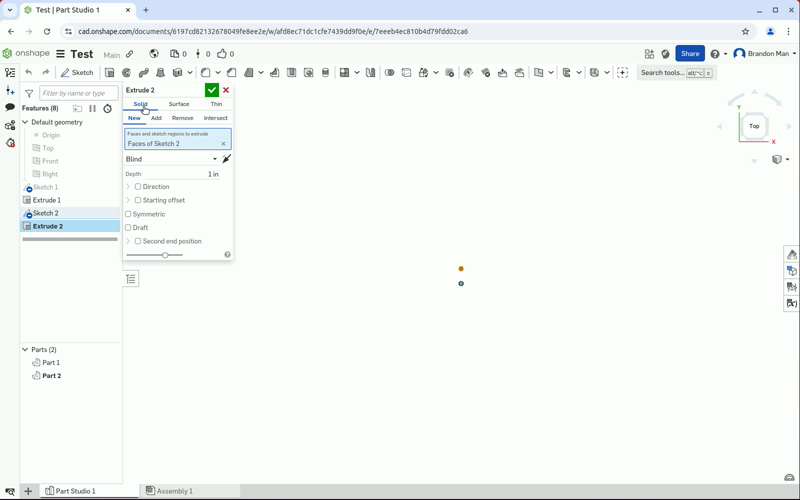
click(143, 106)
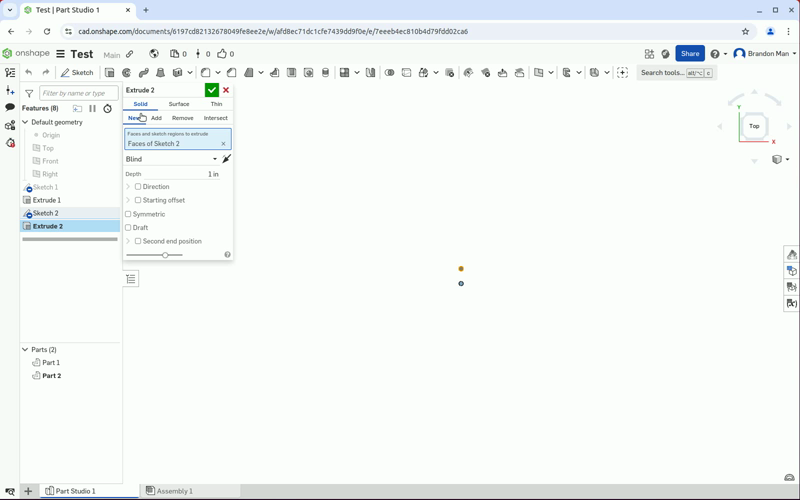
mouse_move(137, 120)
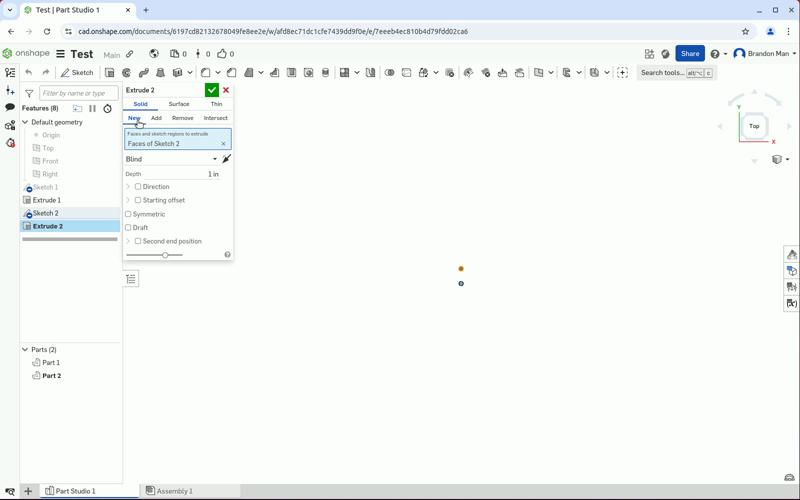
click(137, 120)
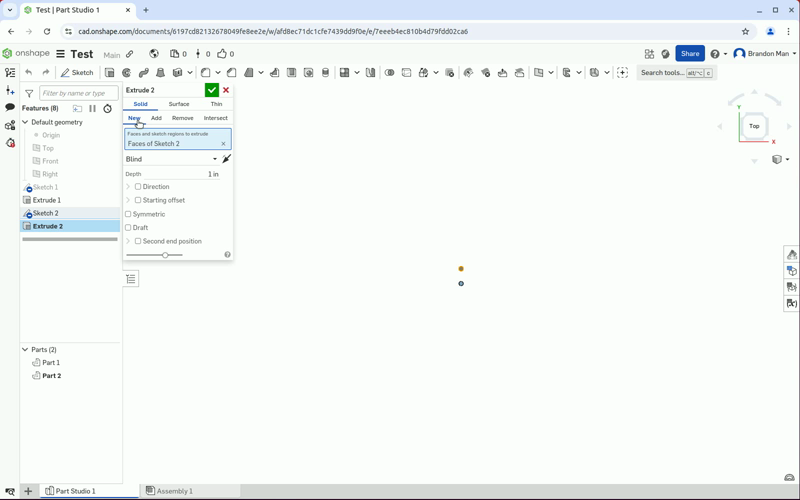
key(tab, 4)
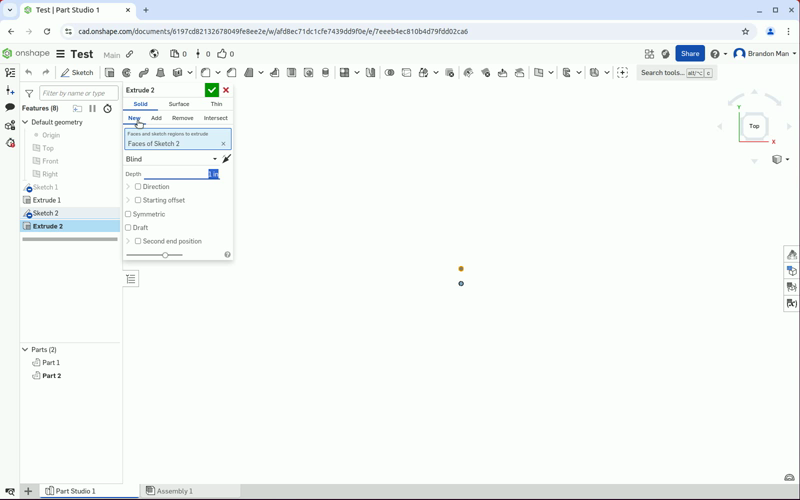
text(23.108)
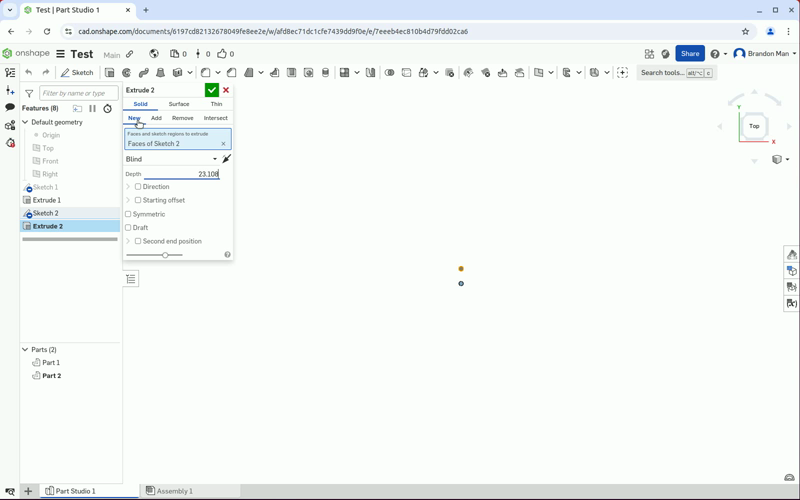
key(enter)
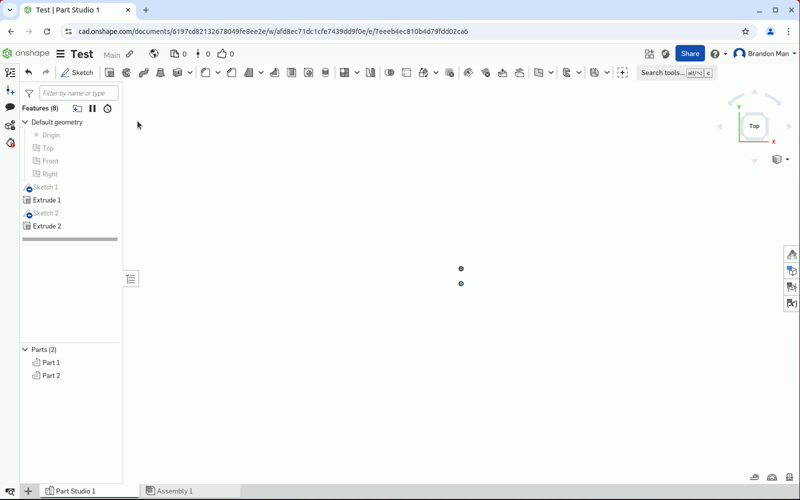
key(shift+h)
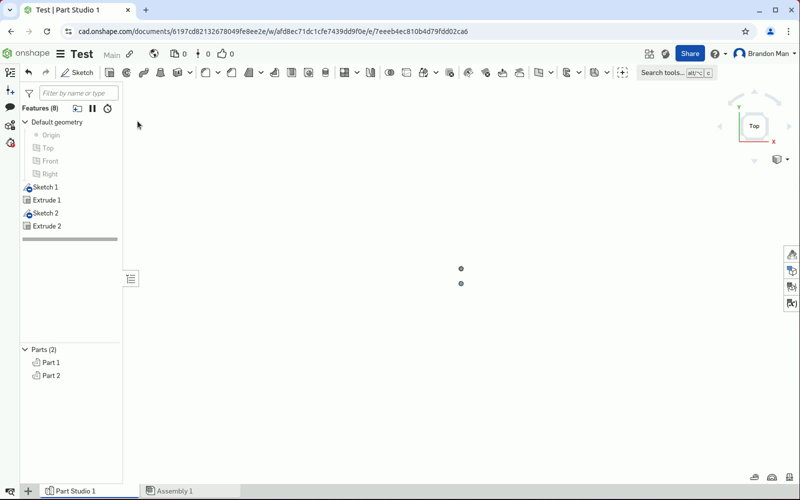
key(shift+h)
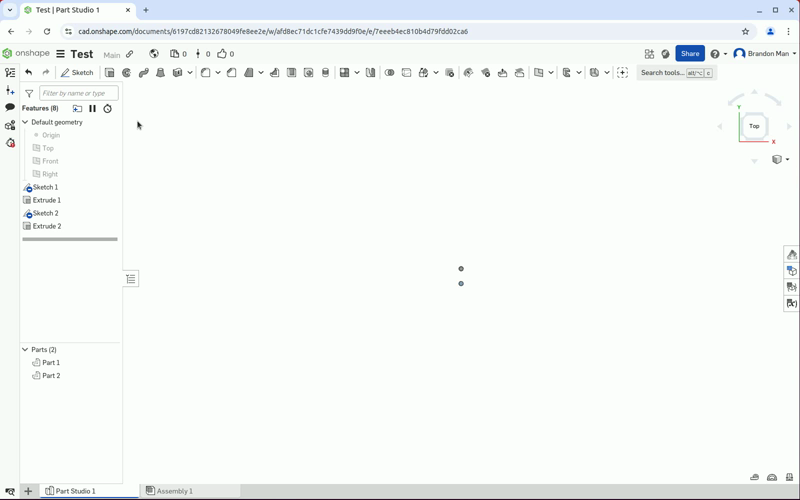
key(shift+7)
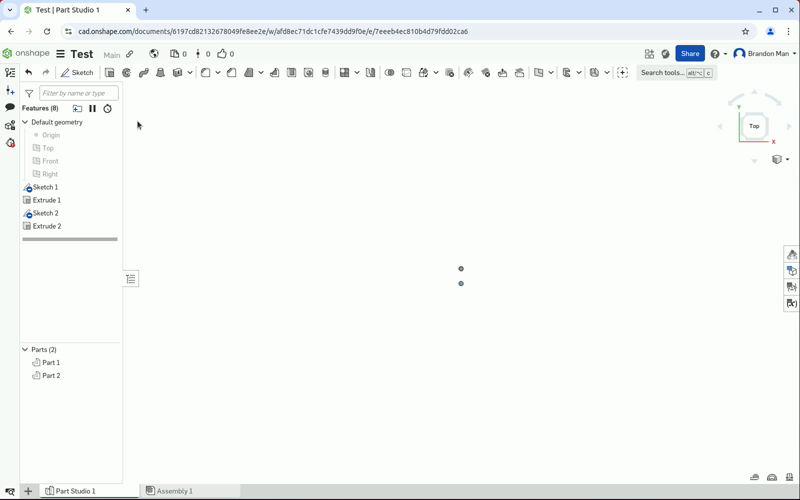
key(up, 3)
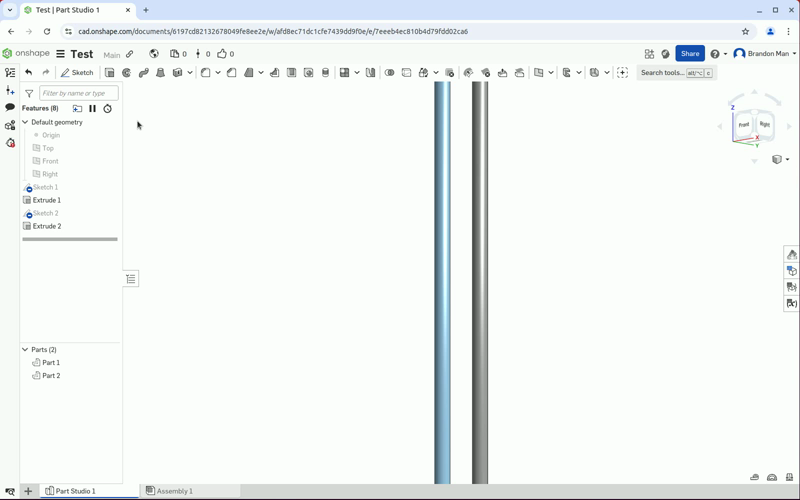
key(left, 3)
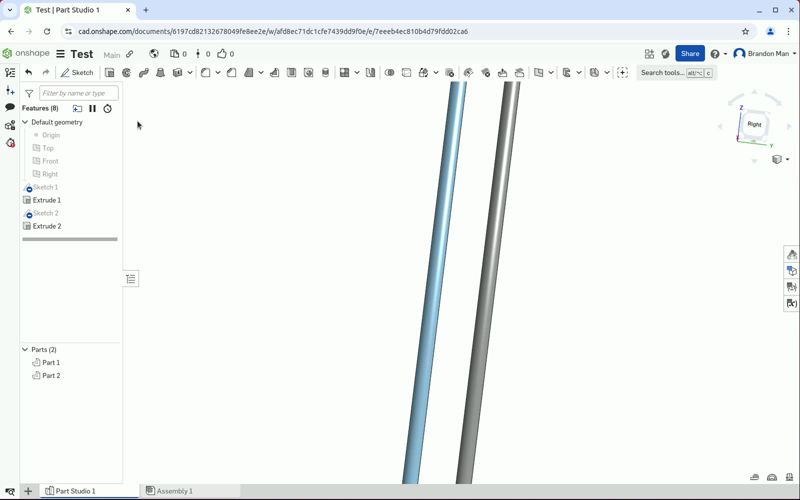
key(right, 3)
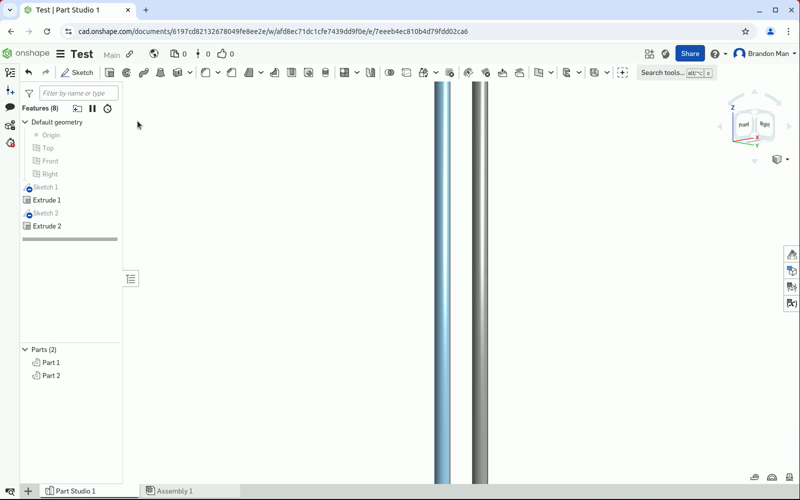
key(down, 3)
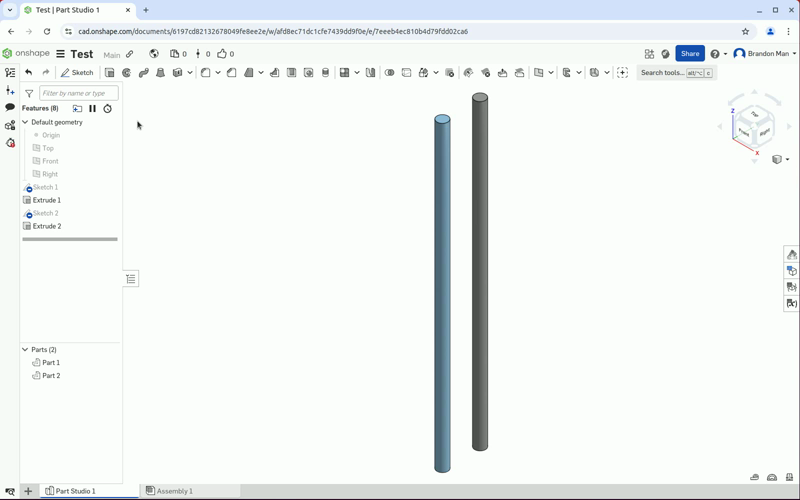
mouse_move(73, 189)
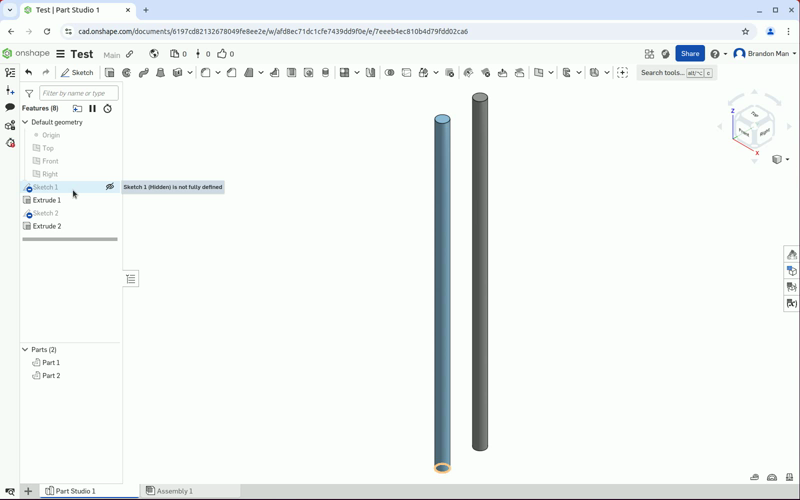
click(73, 189)